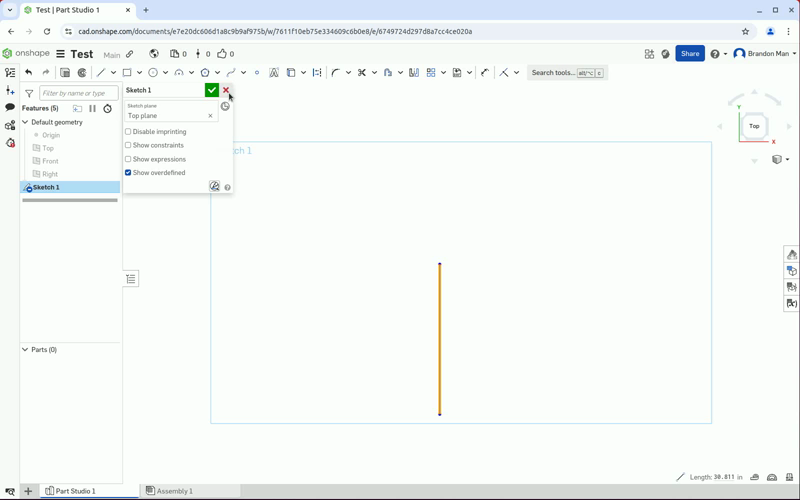
key(shift+h)
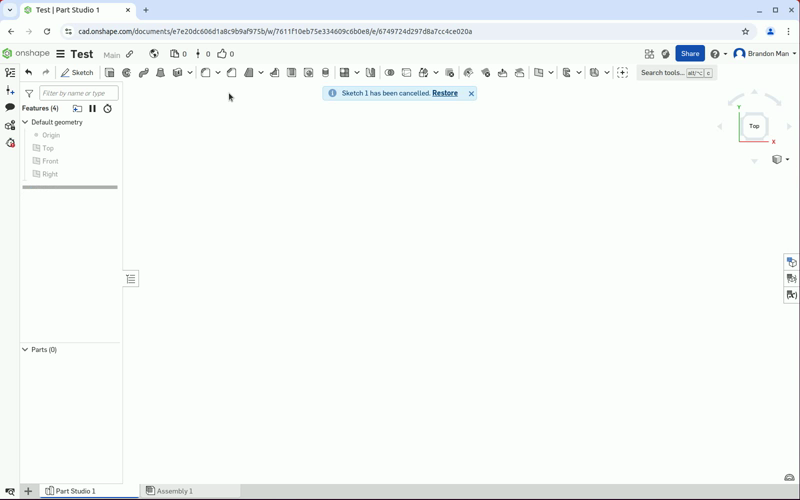
mouse_move(73, 352)
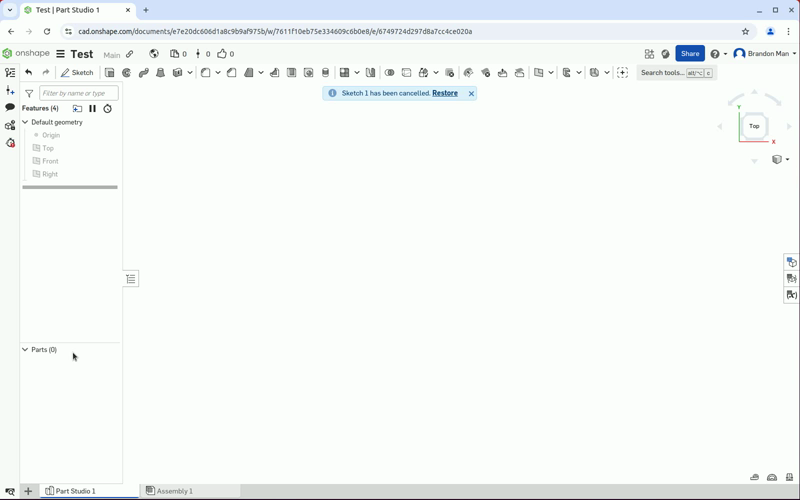
key(y)
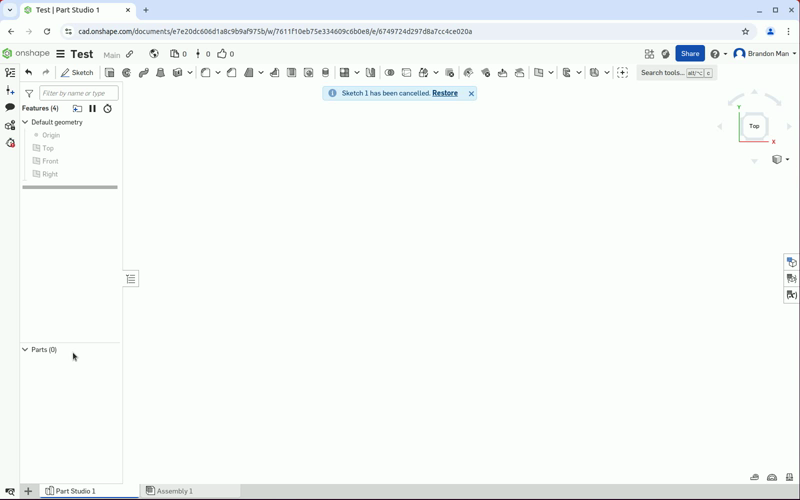
key(shift+p)
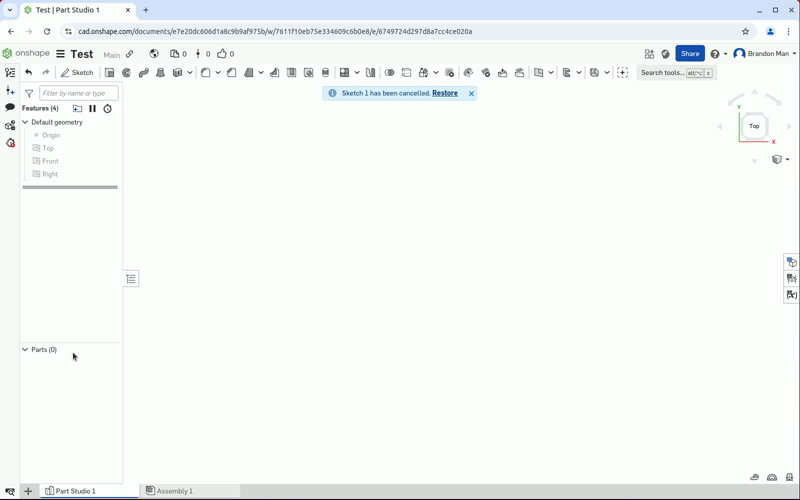
key(space)
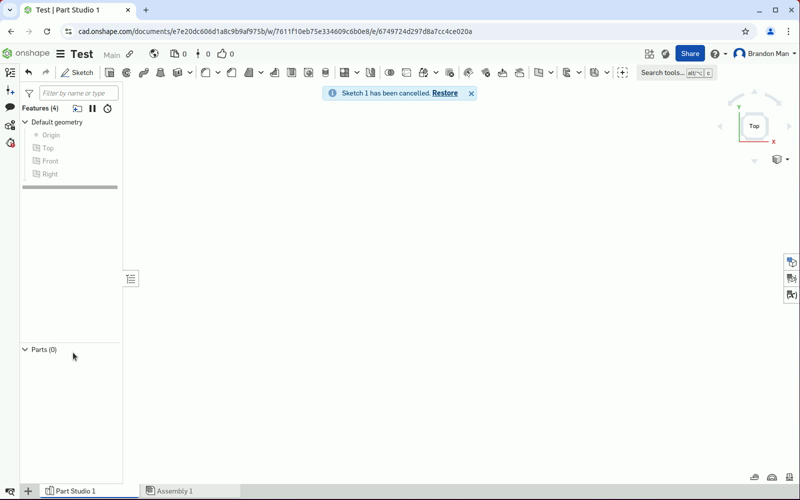
key_down(shift)
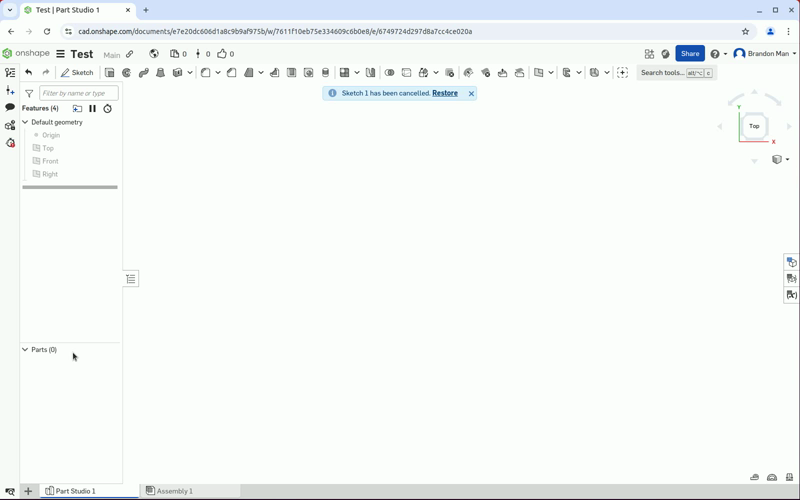
key(up)
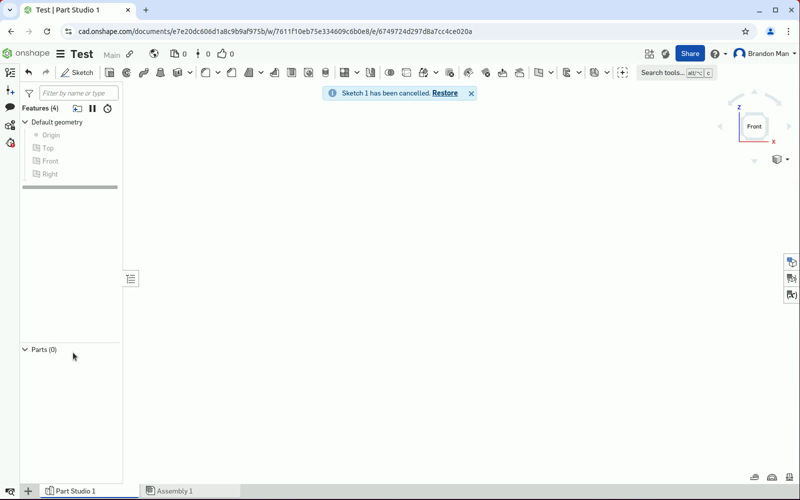
key_up(shift)
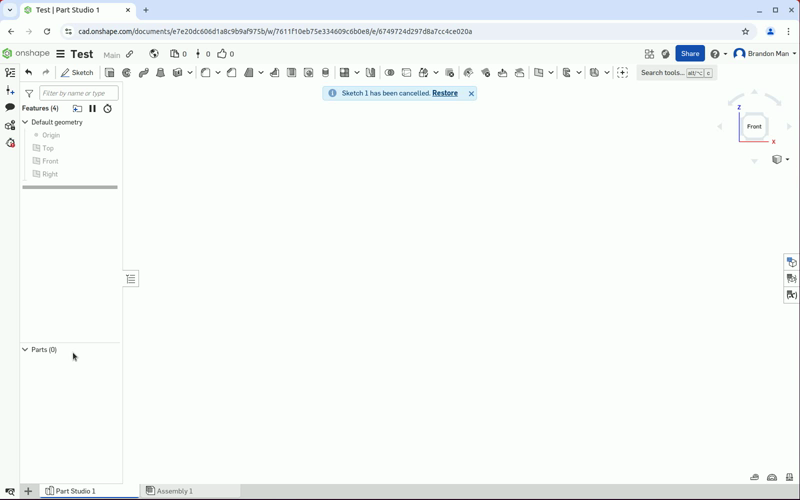
mouse_move(73, 352)
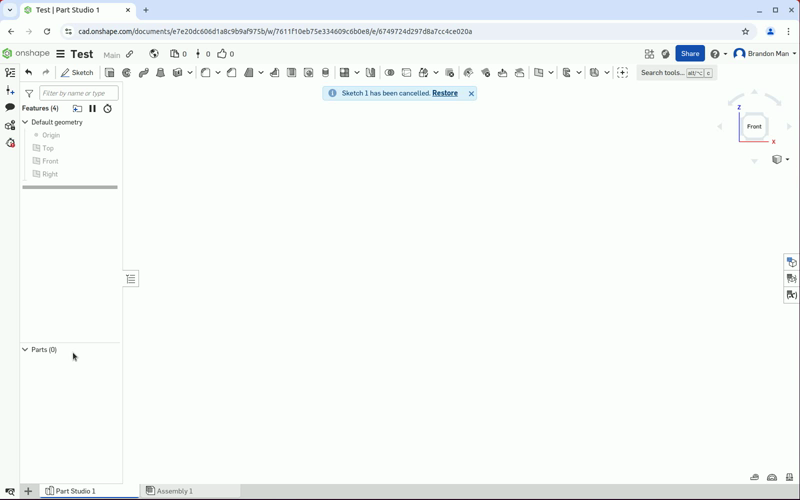
key(shift+y)
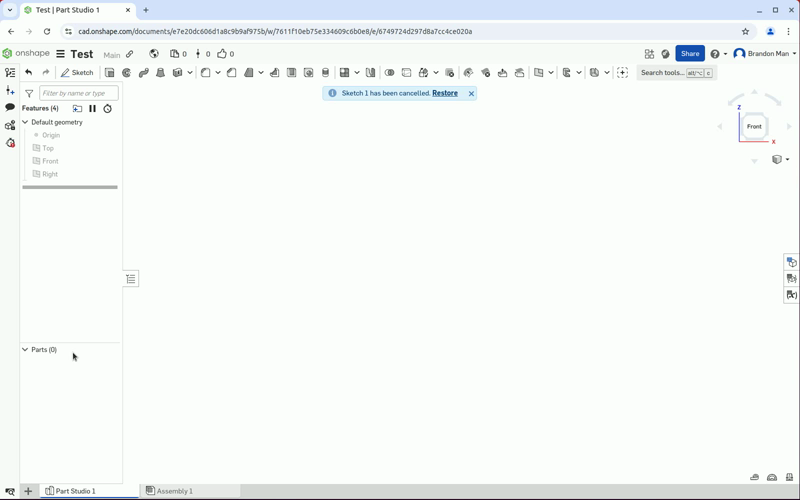
key(shift+s)
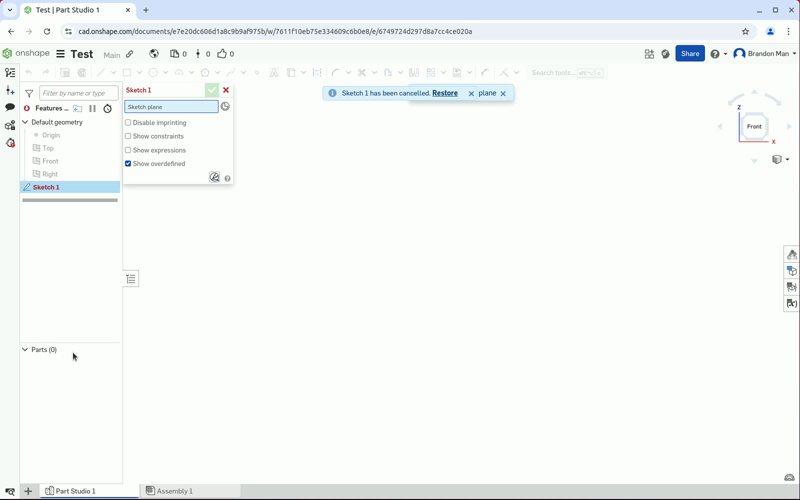
mouse_move(73, 163)
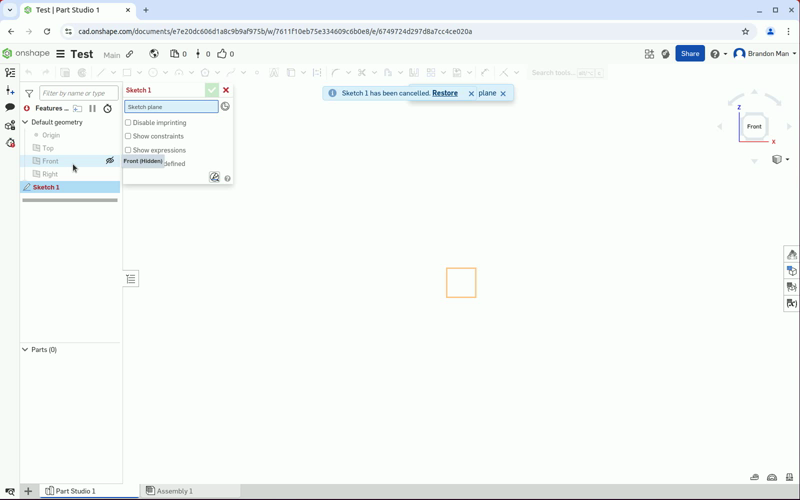
click(73, 163)
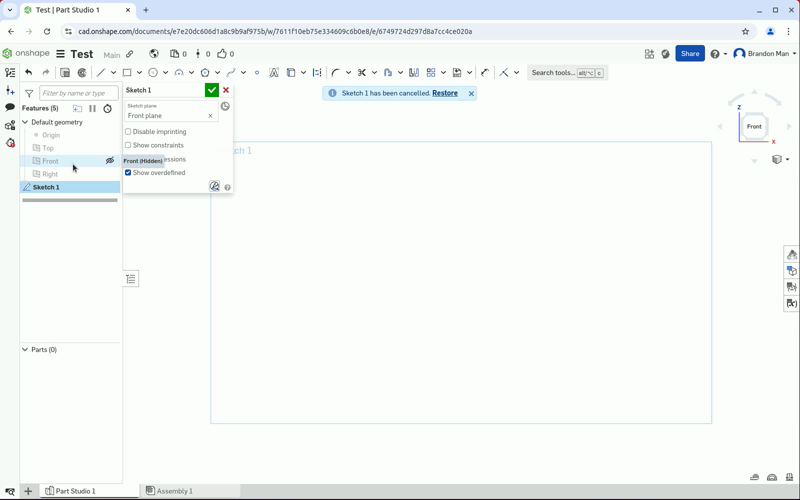
mouse_move(73, 352)
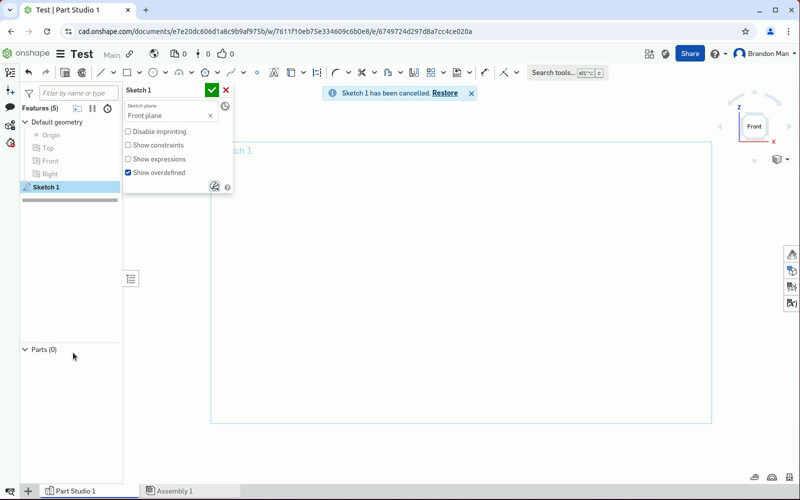
key(y)
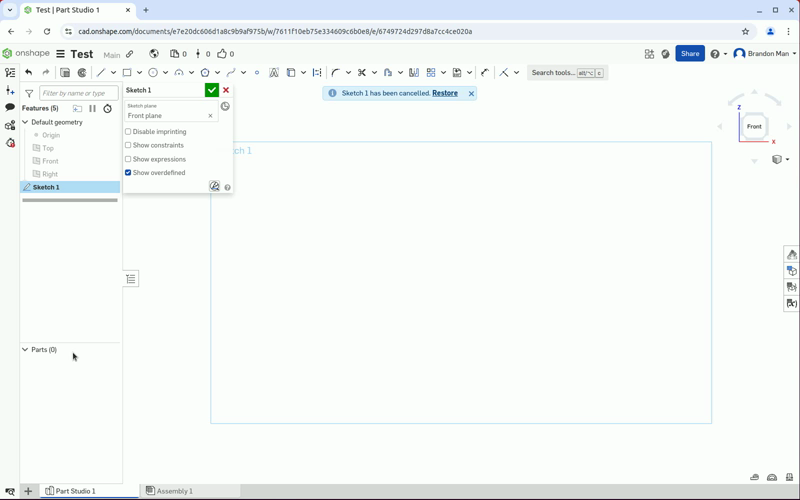
key(c)
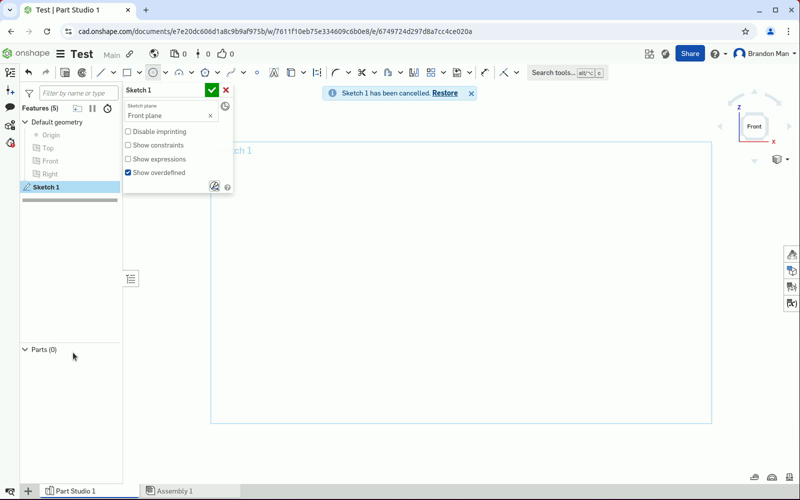
key_down(shift)
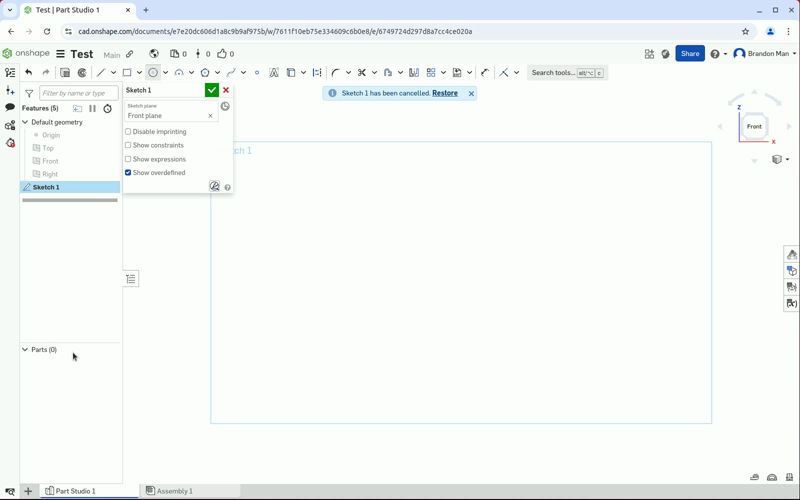
mouse_move(460, 282)
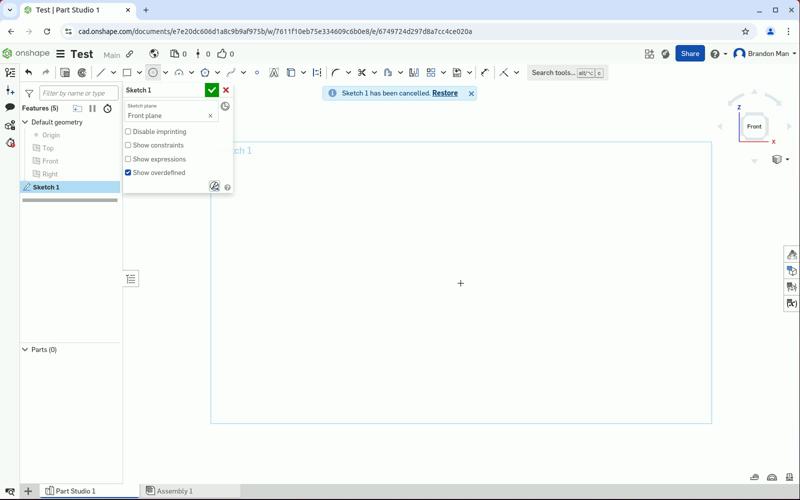
click(460, 282)
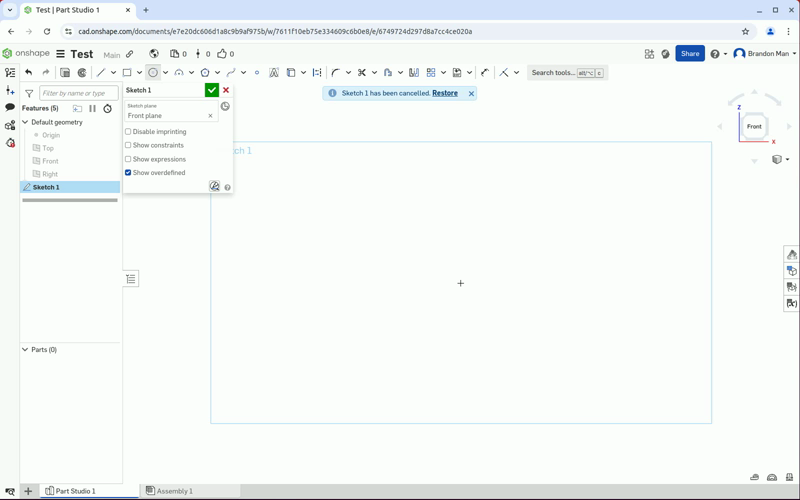
key_up(shift)
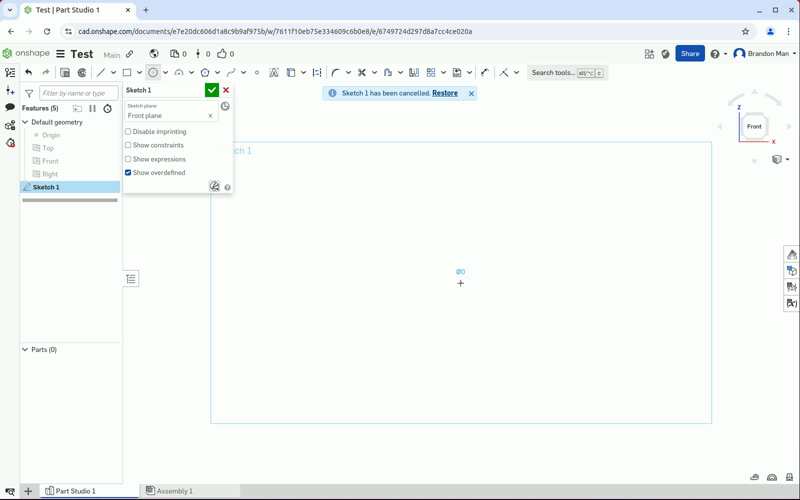
mouse_move(505, 282)
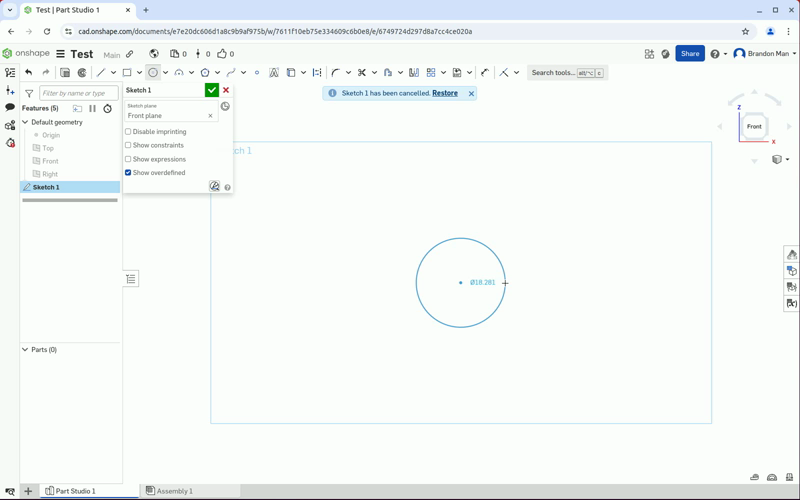
click(505, 282)
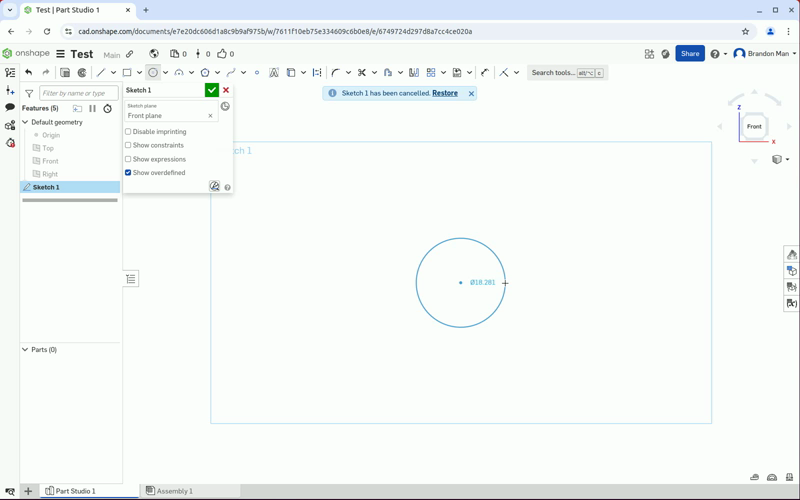
key(esc)
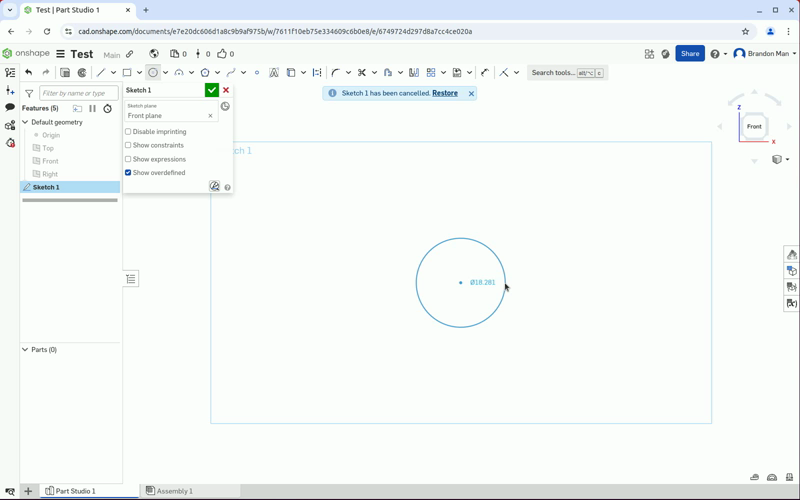
key(c)
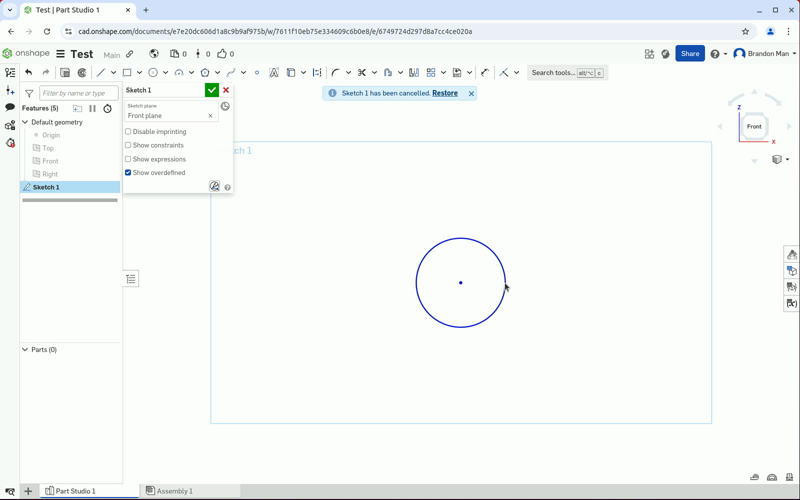
key_down(shift)
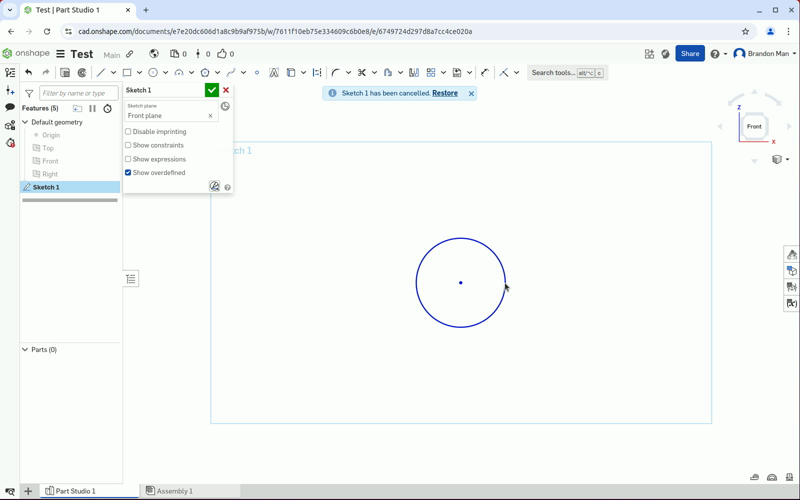
mouse_move(460, 282)
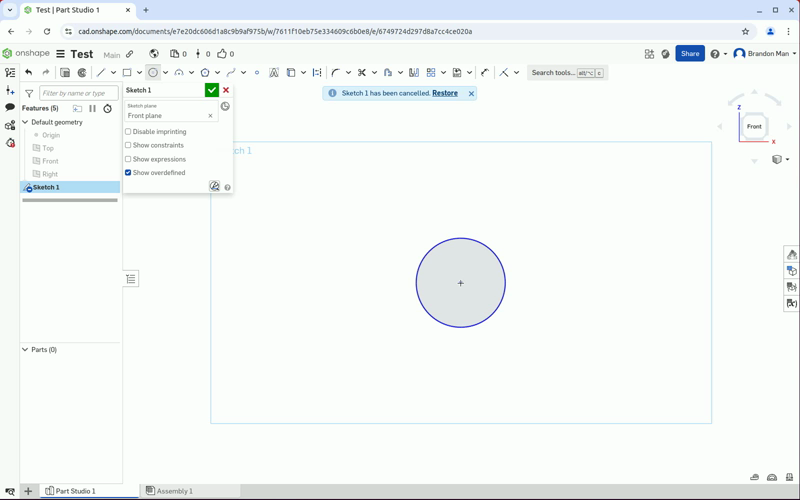
click(460, 282)
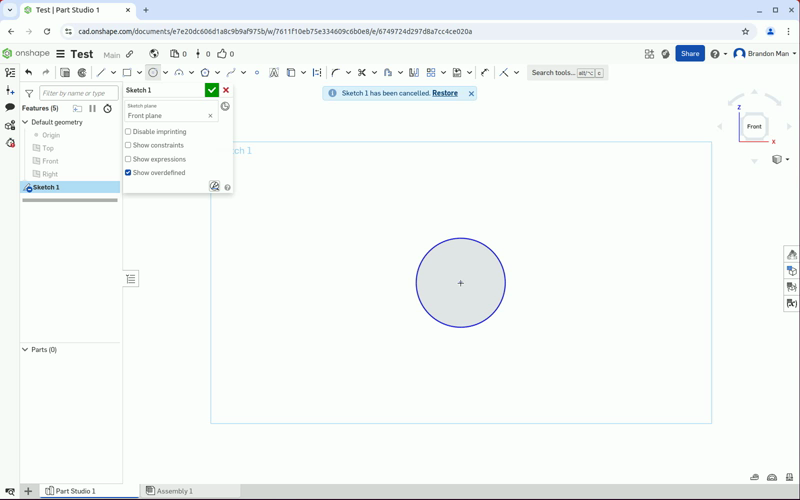
key_up(shift)
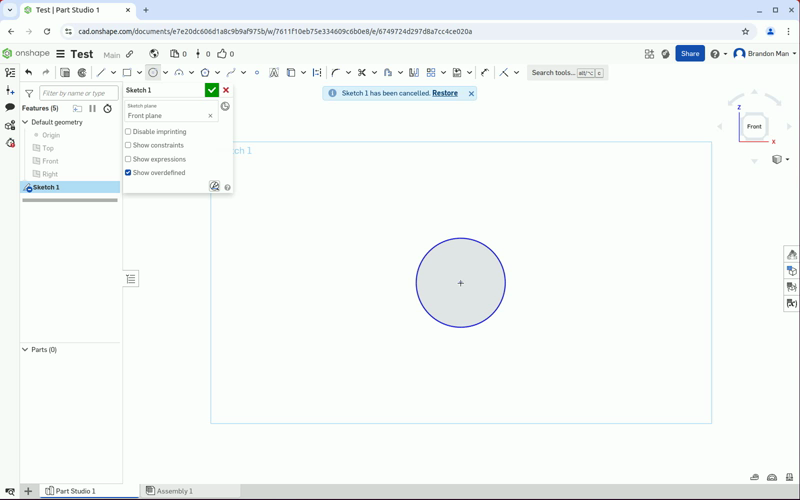
mouse_move(478, 282)
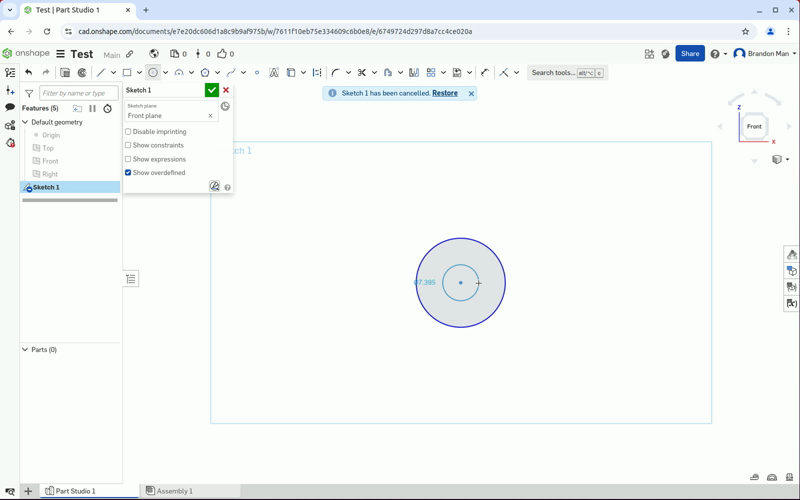
click(478, 282)
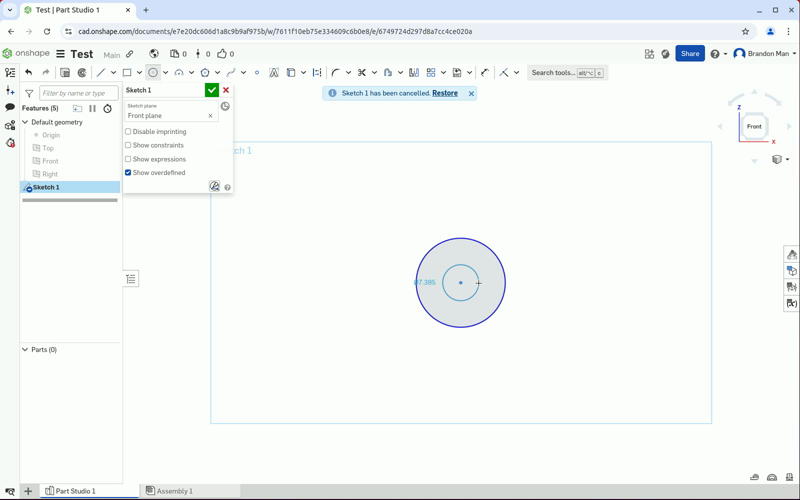
key(esc)
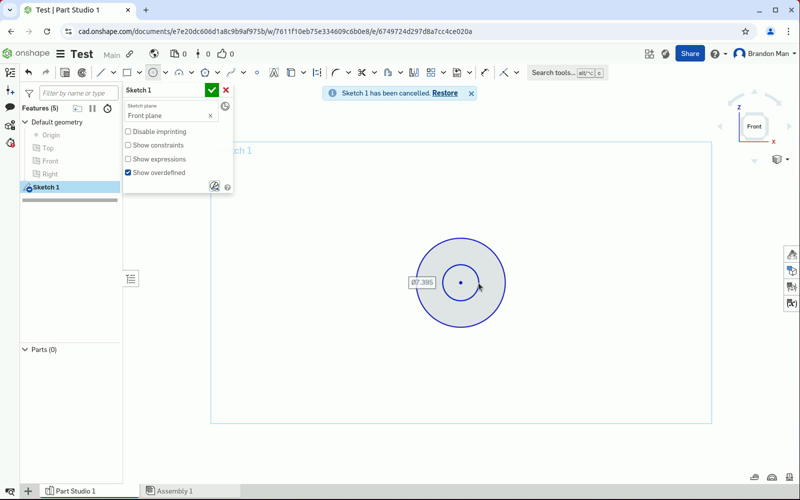
mouse_move(481, 289)
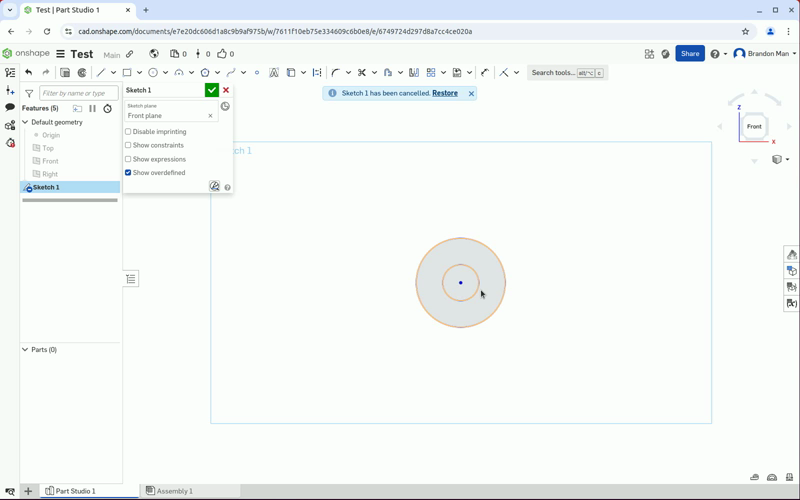
click(481, 289)
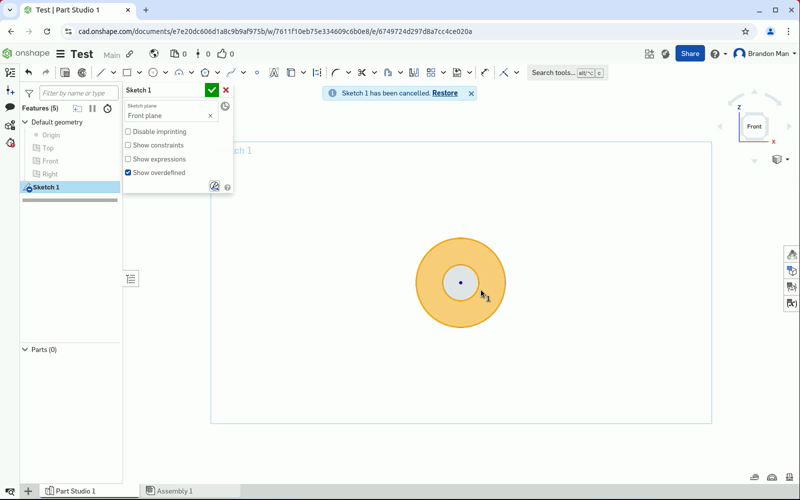
mouse_move(73, 352)
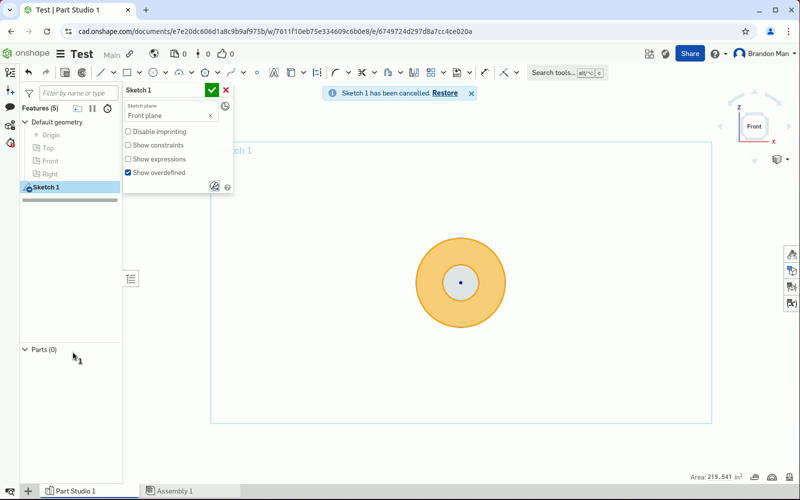
key(shift+y)
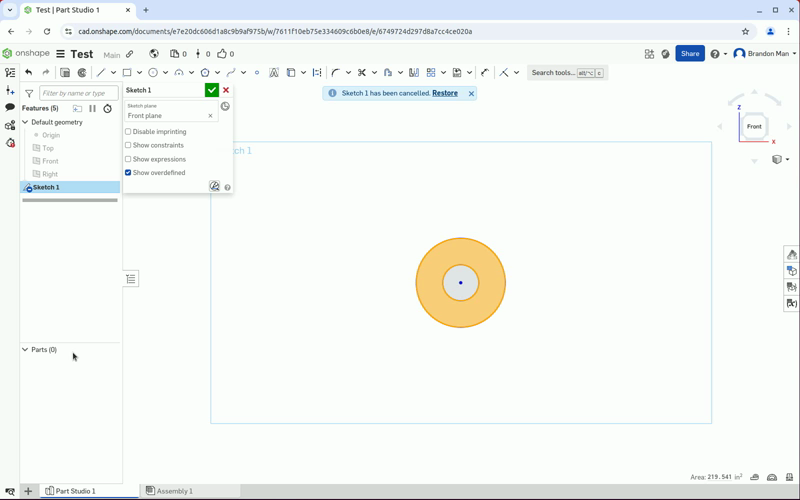
key(shift+e)
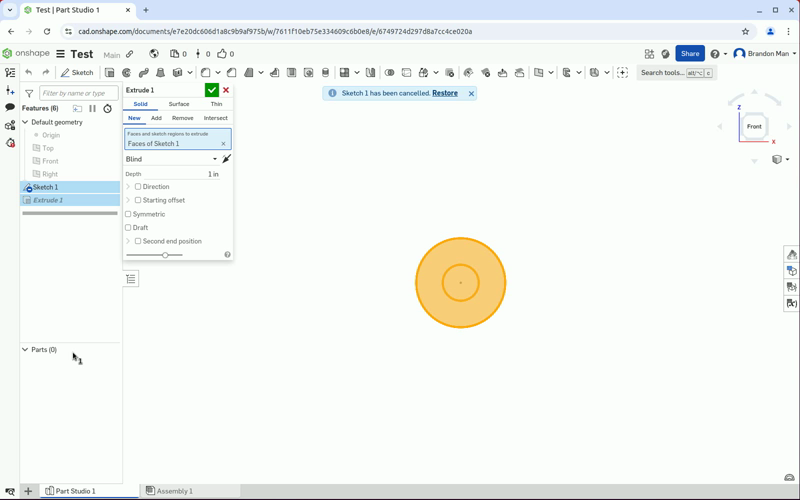
mouse_move(143, 106)
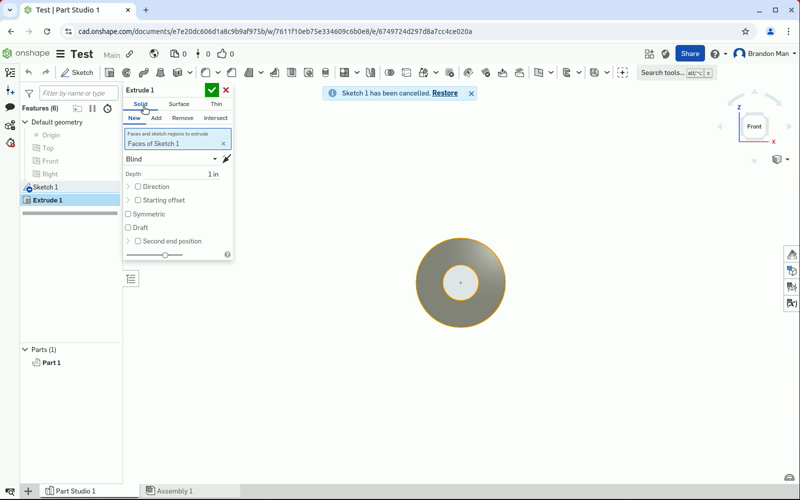
click(143, 106)
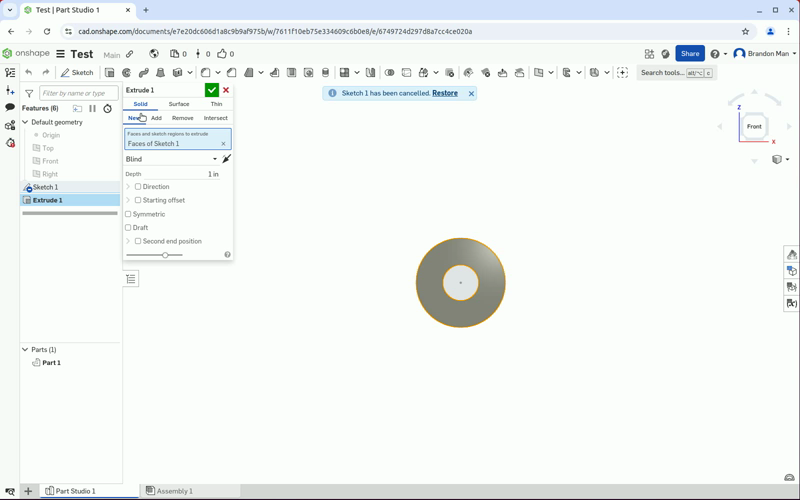
mouse_move(137, 120)
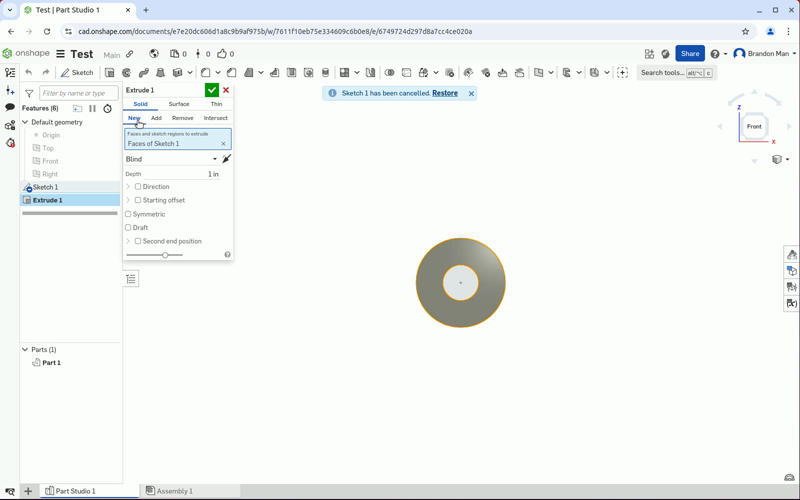
click(137, 120)
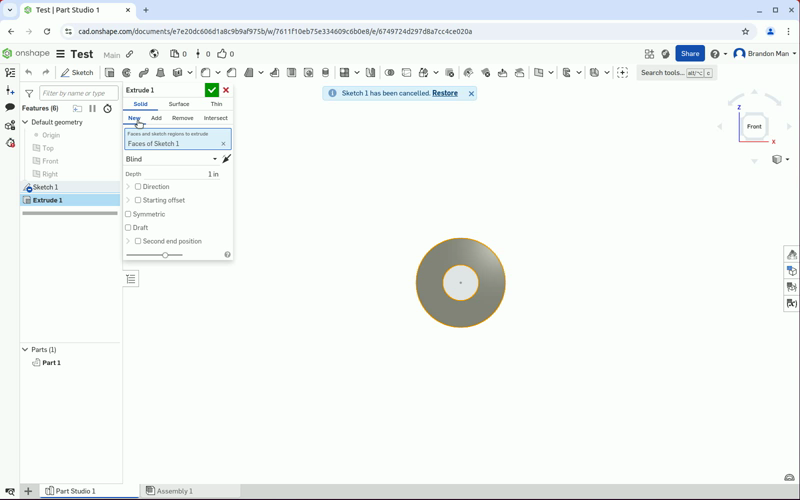
key(tab, 4)
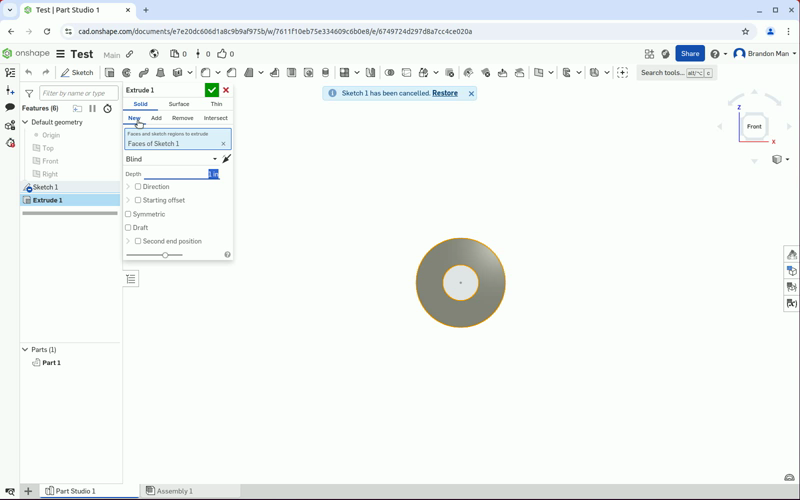
text(3.611)
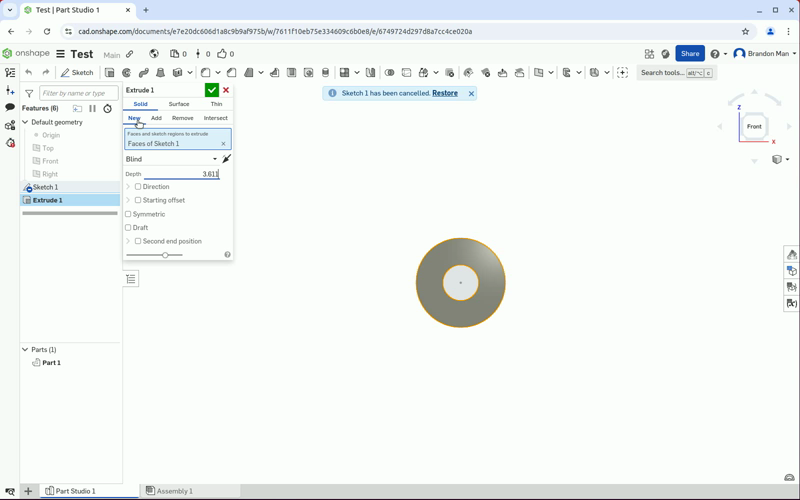
key(enter)
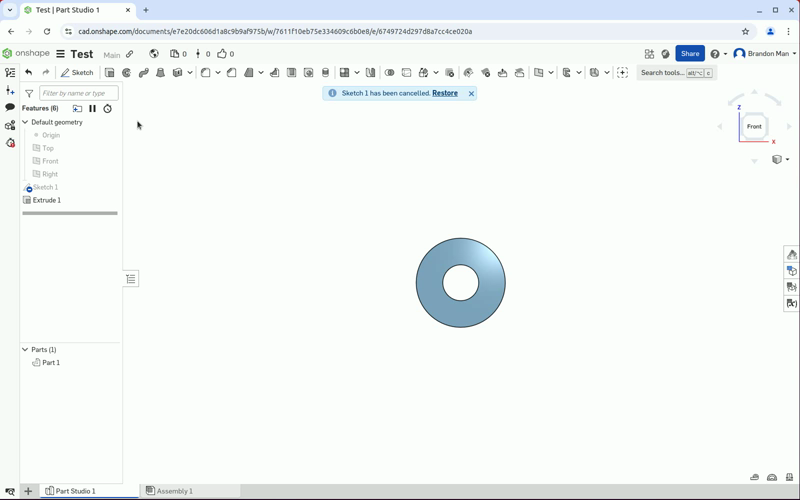
key(shift+h)
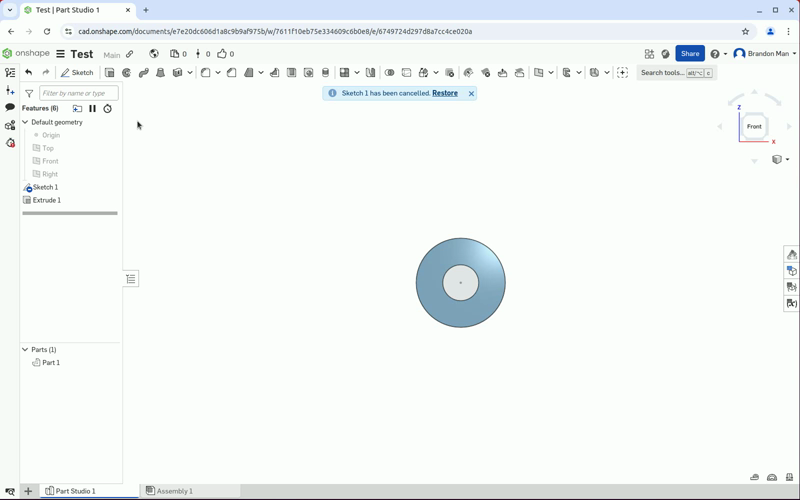
key(shift+h)
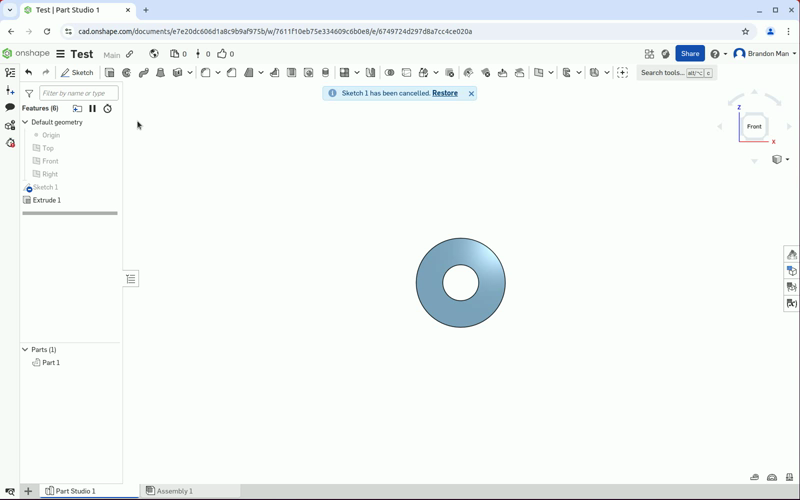
mouse_move(73, 189)
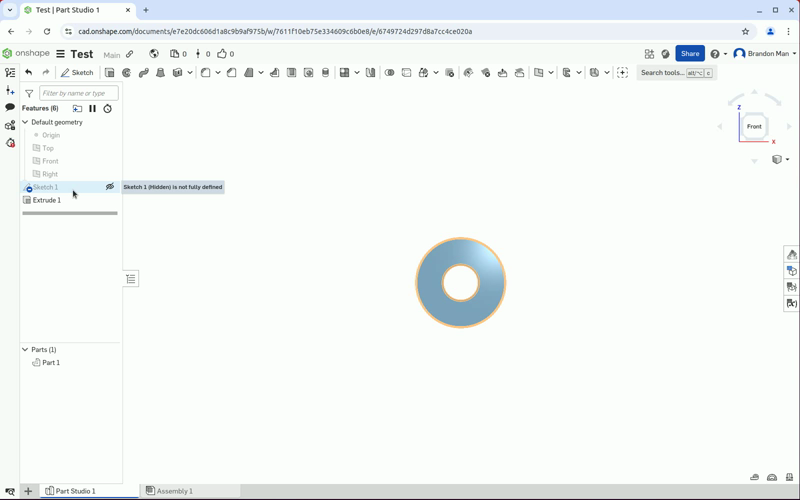
click(73, 189)
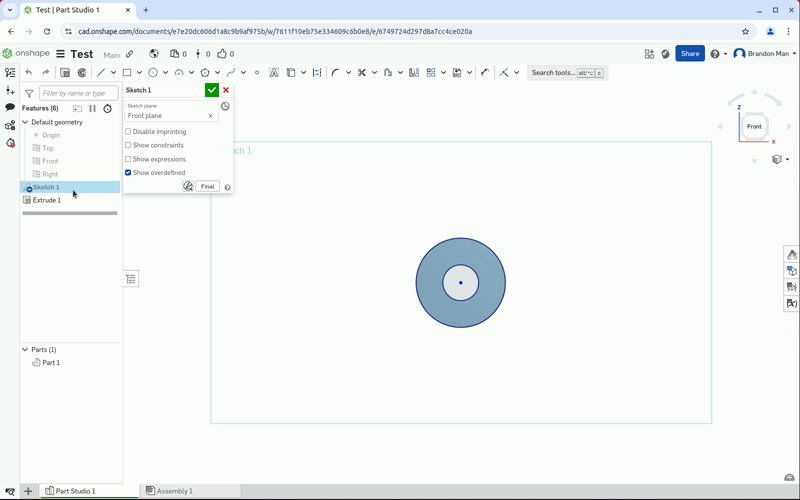
mouse_move(229, 92)
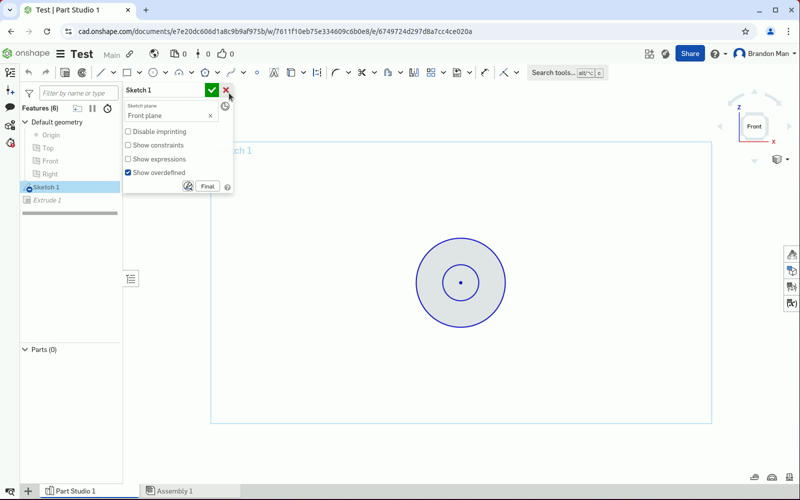
click(229, 92)
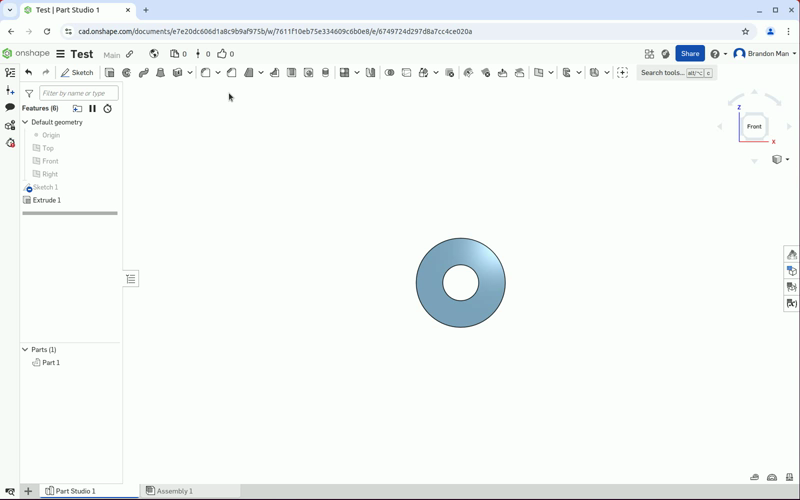
mouse_move(541, 75)
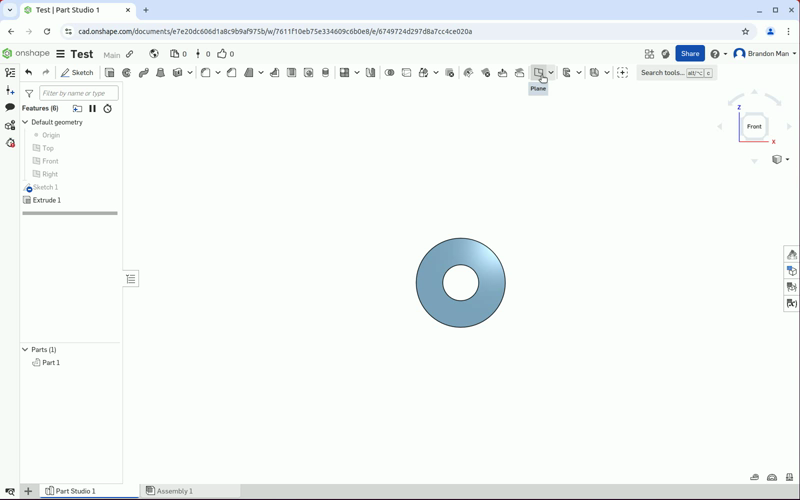
click(541, 75)
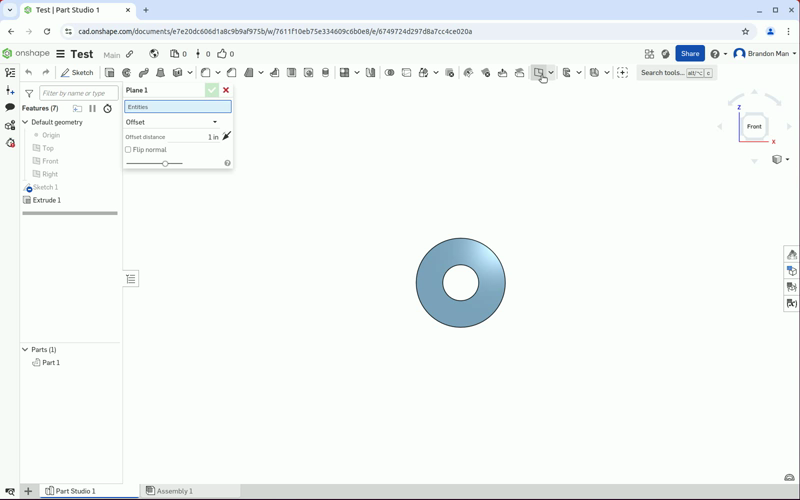
mouse_move(73, 163)
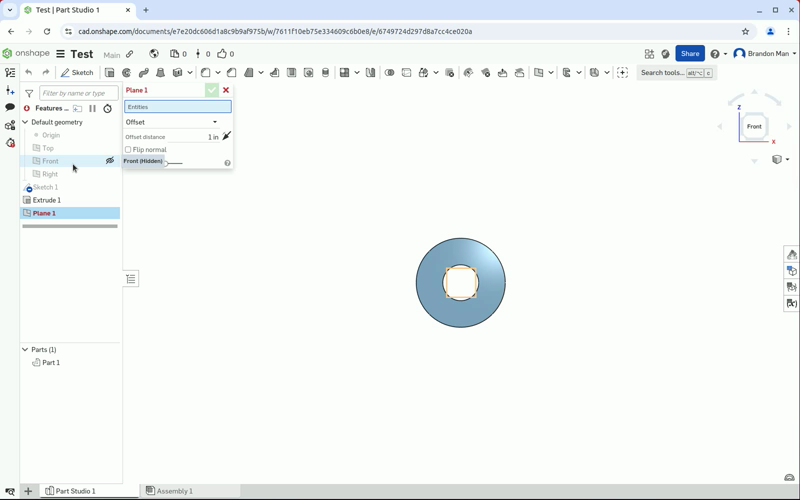
click(73, 163)
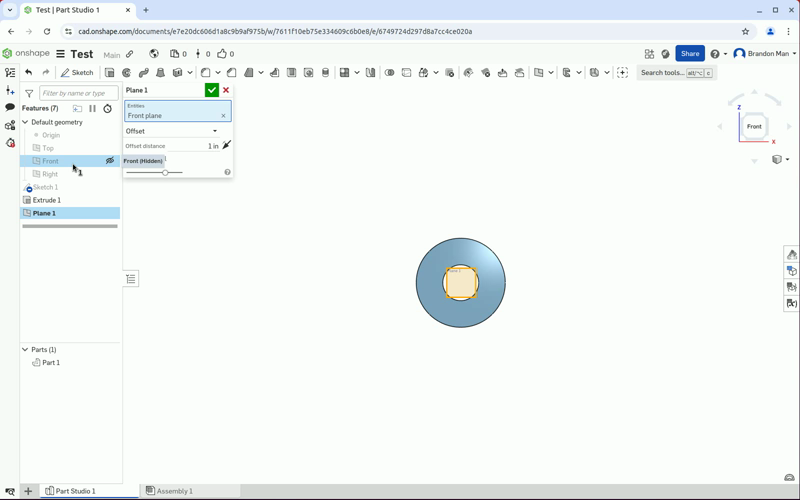
key(tab, 2)
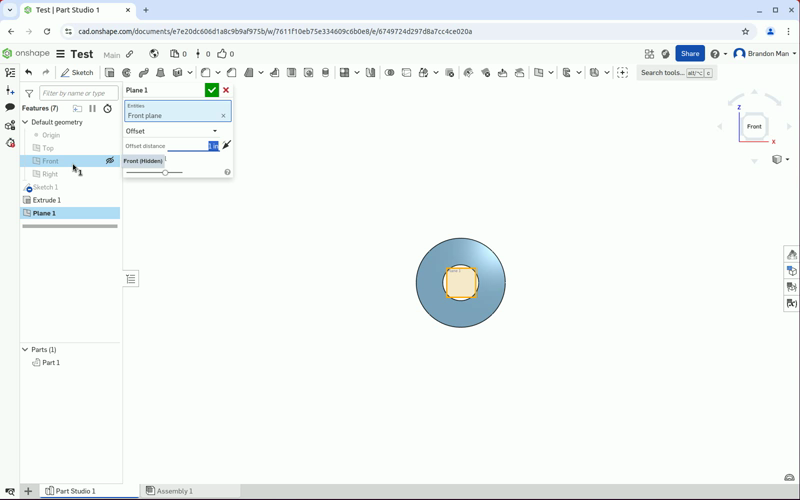
text(3.605)
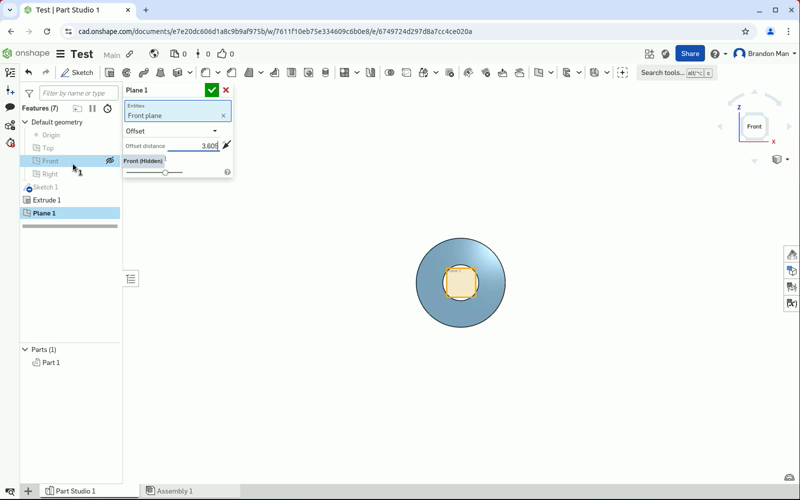
key(enter, 2)
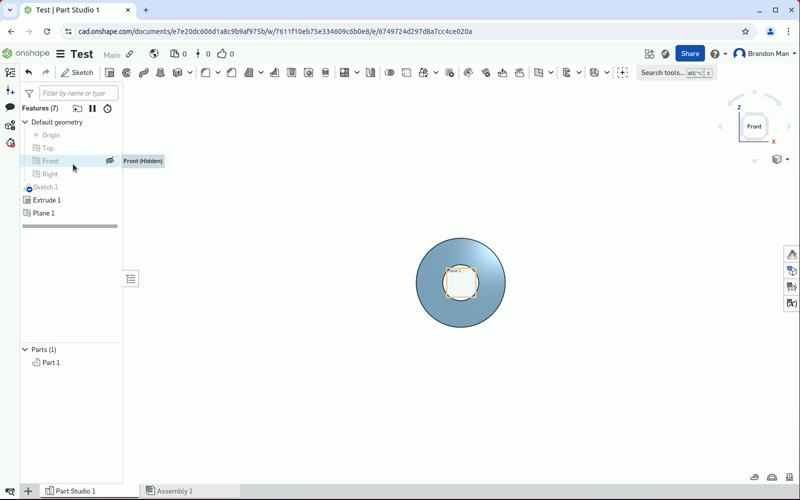
key(shift+s)
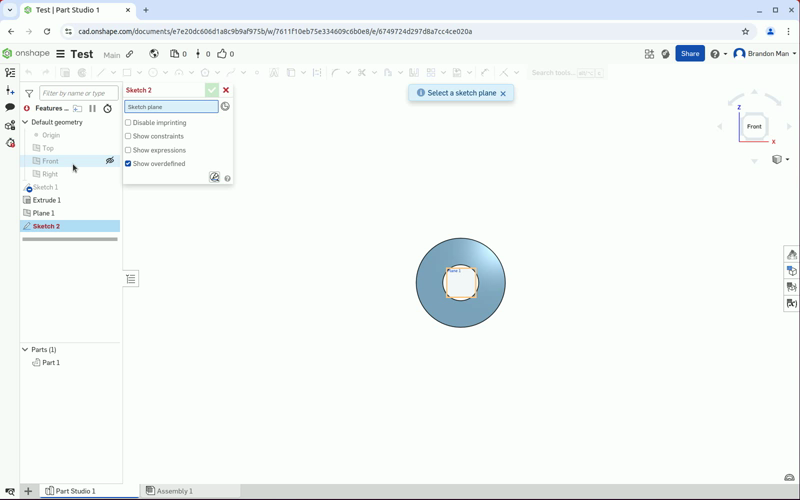
mouse_move(73, 215)
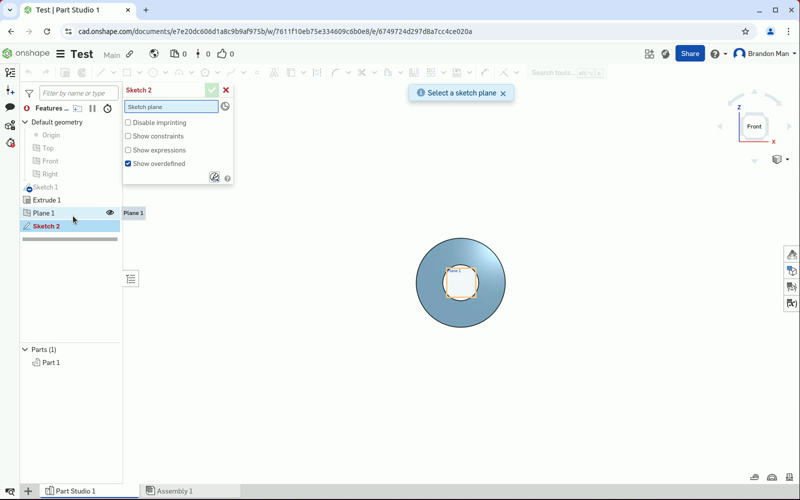
click(73, 215)
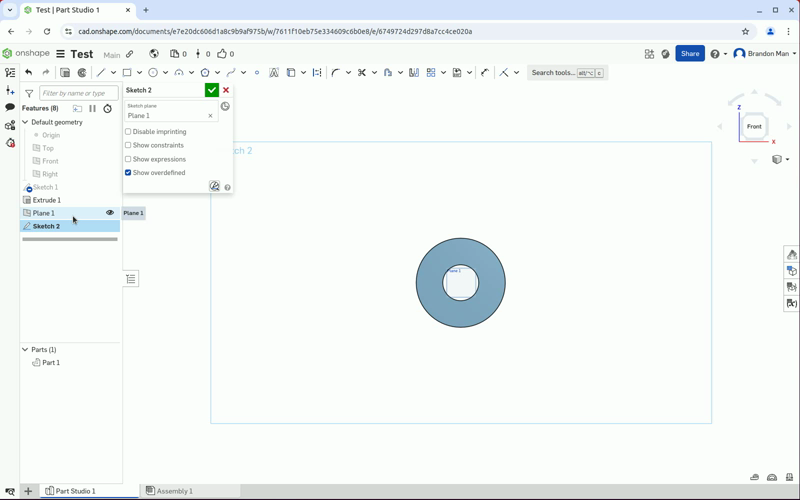
mouse_move(73, 352)
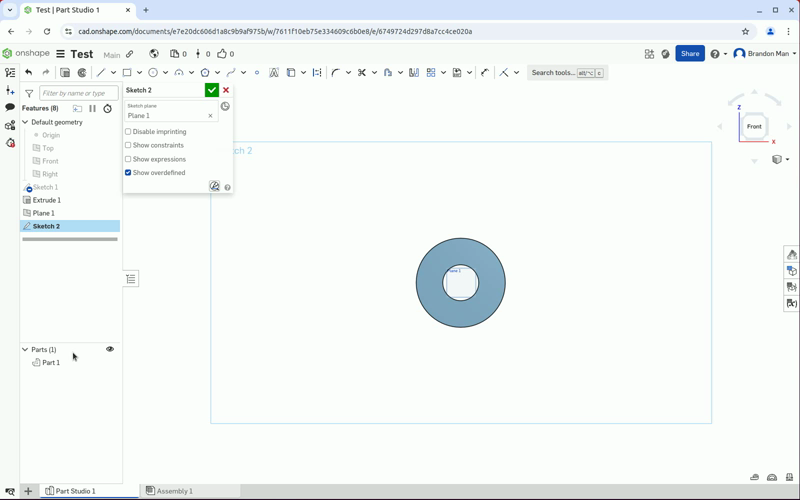
key(y)
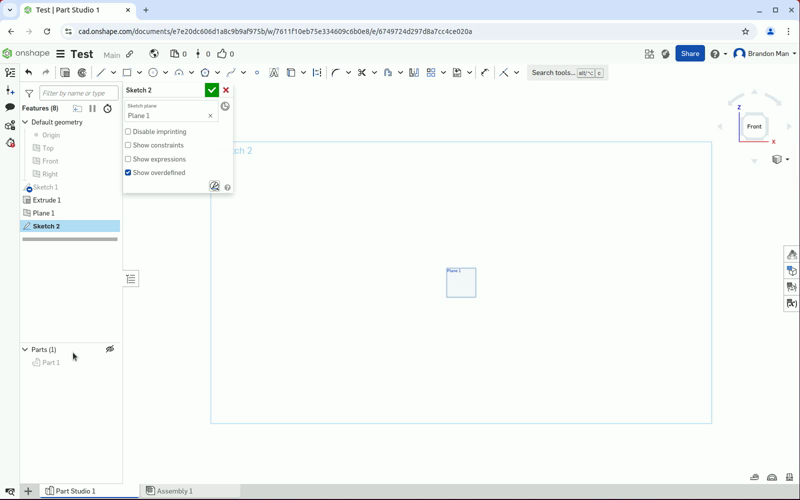
key(c)
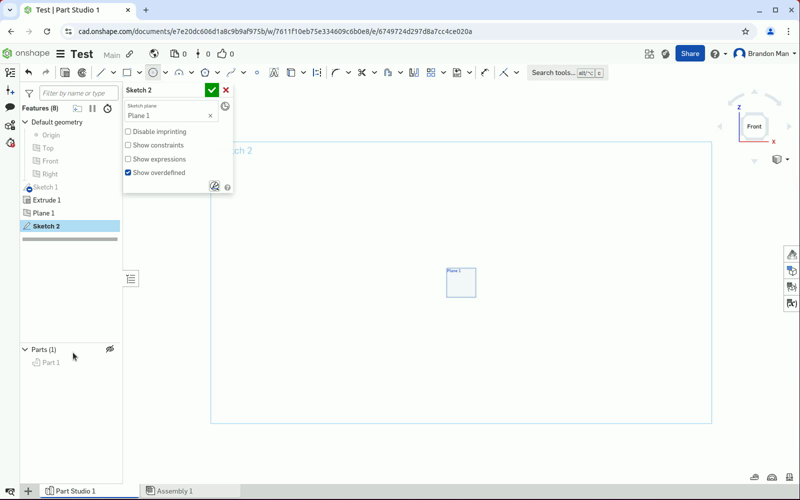
key_down(shift)
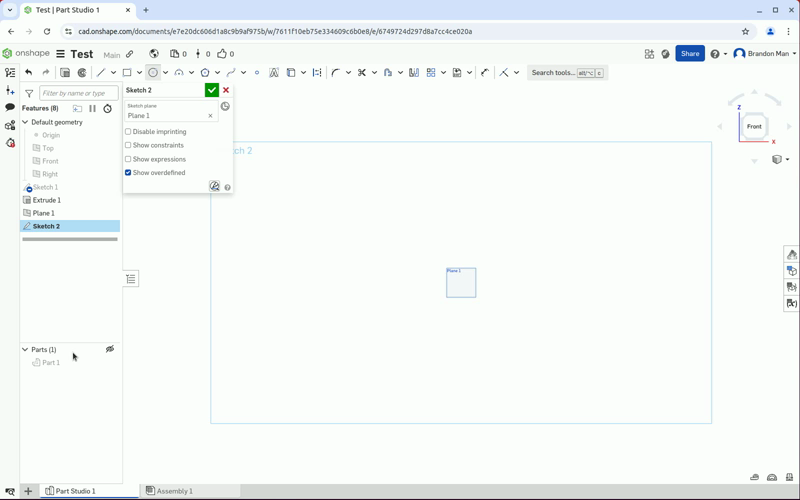
mouse_move(460, 282)
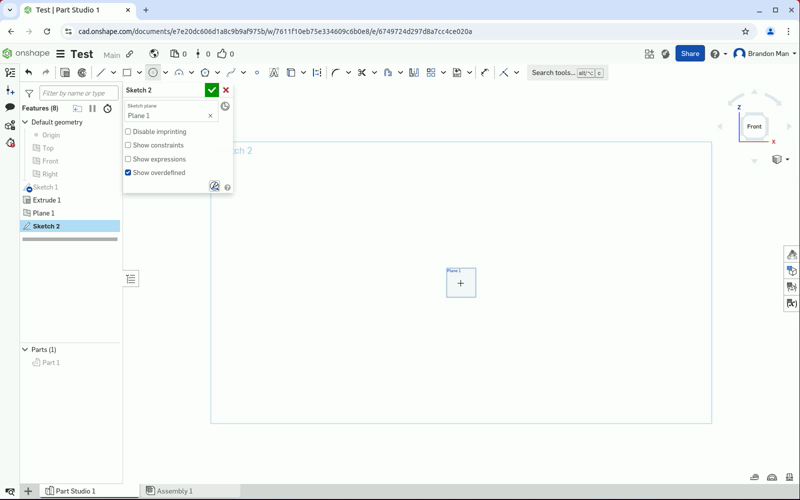
click(460, 282)
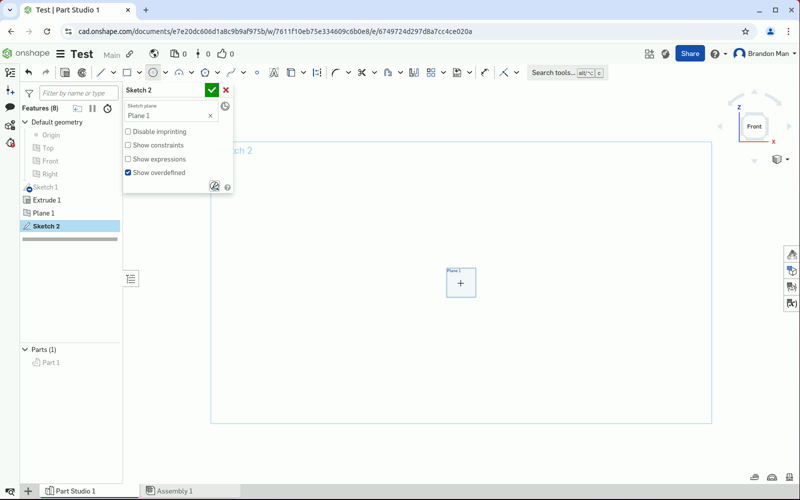
key_up(shift)
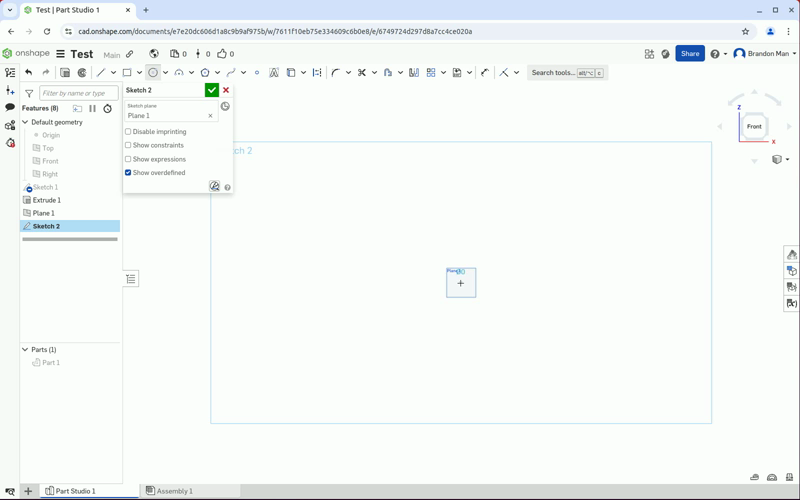
mouse_move(492, 282)
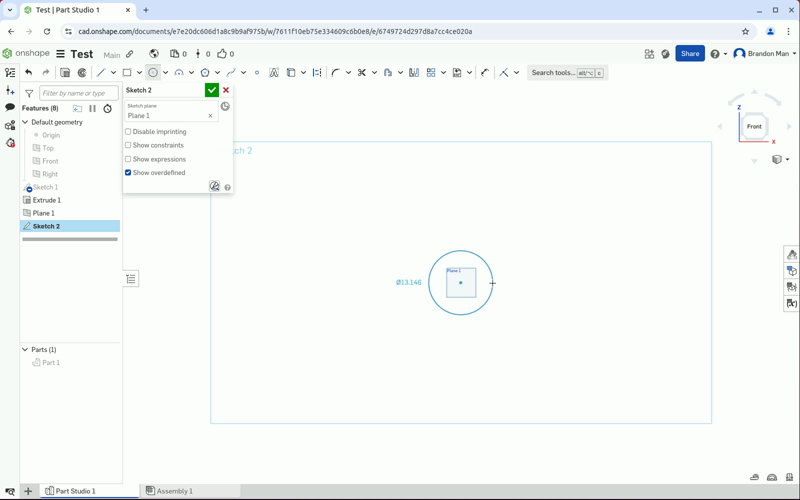
click(492, 282)
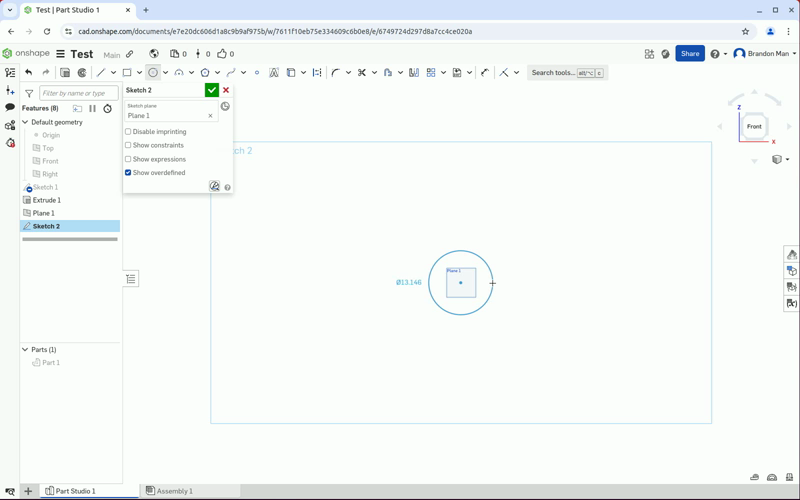
key(esc)
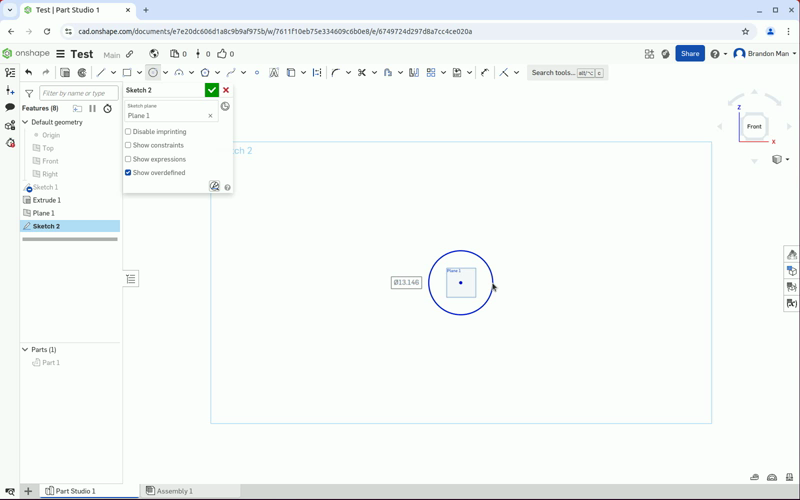
key(c)
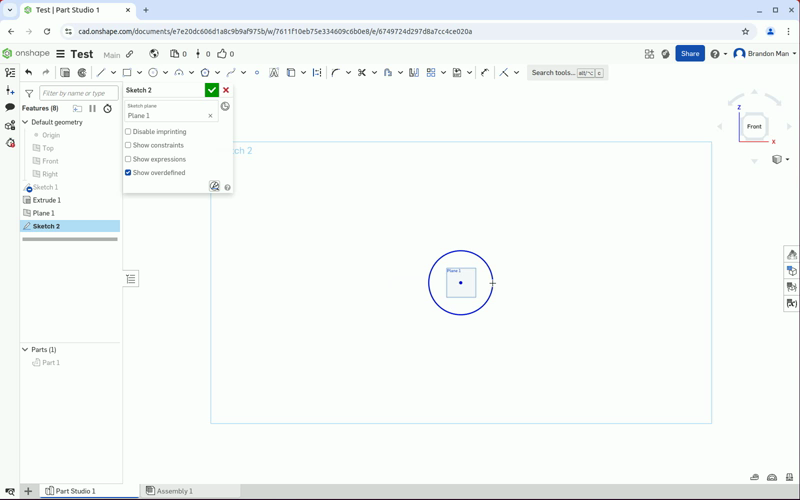
key_down(shift)
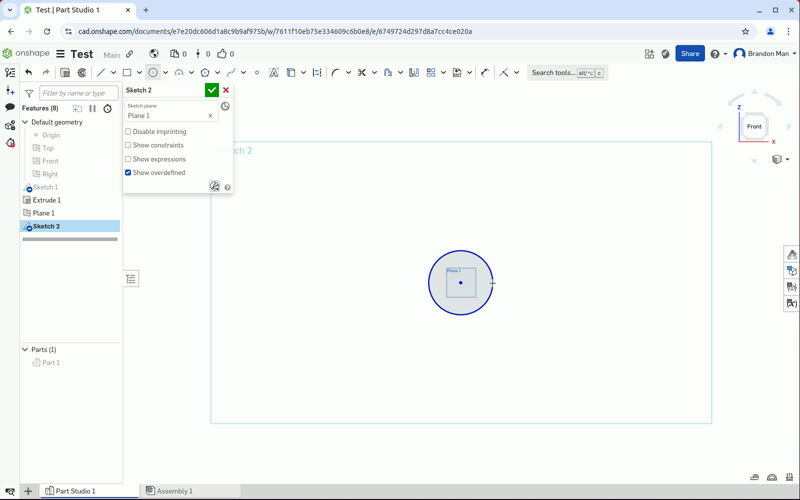
mouse_move(460, 282)
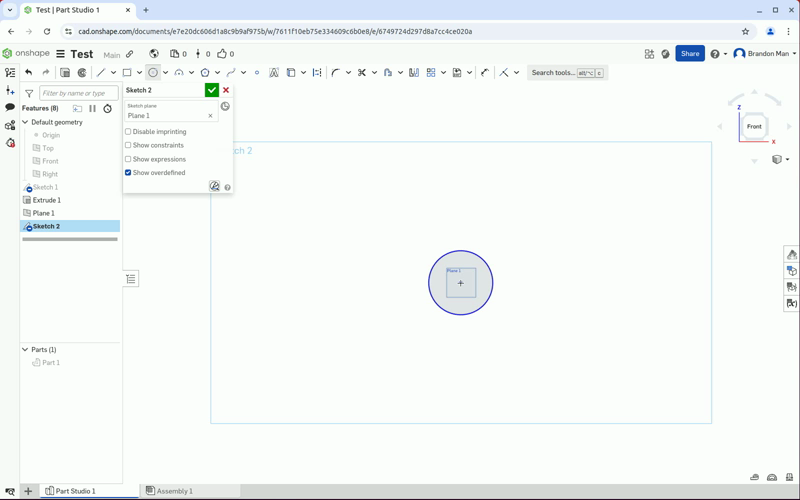
click(460, 282)
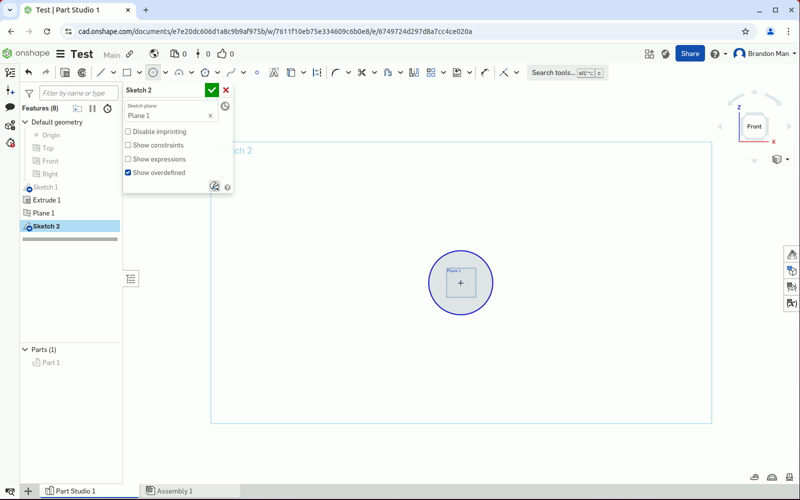
key_up(shift)
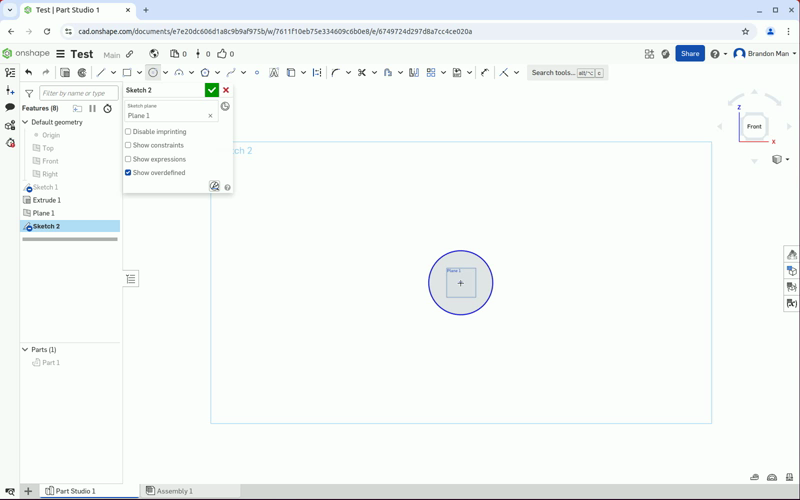
mouse_move(478, 282)
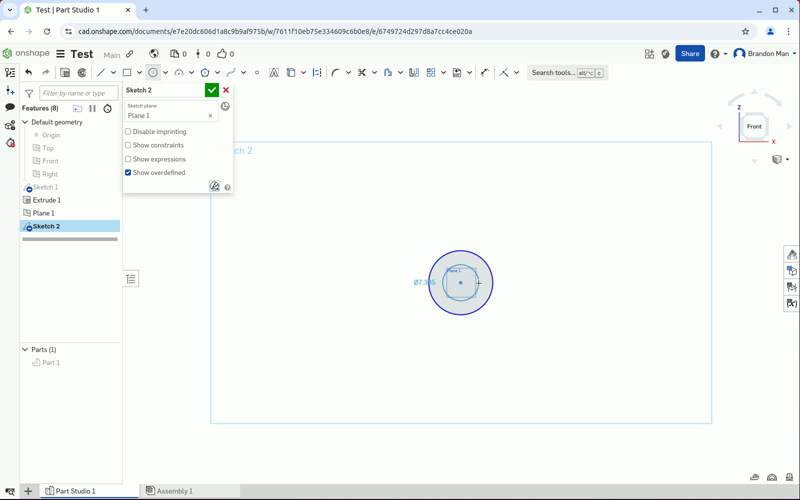
click(478, 282)
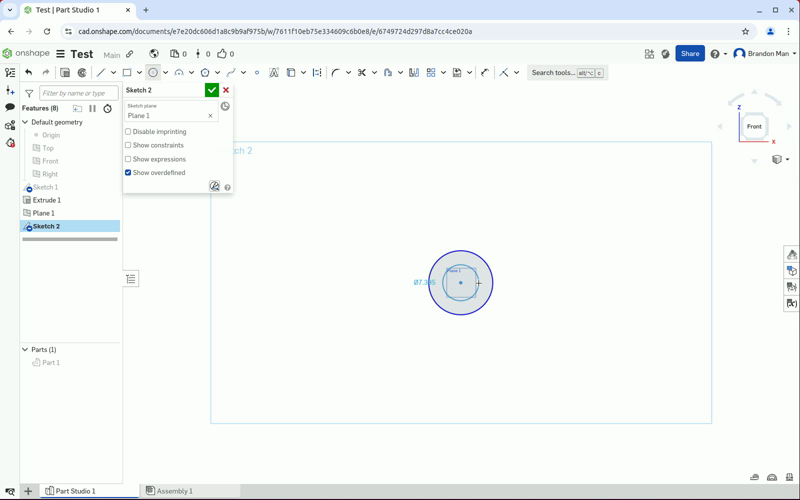
key(esc)
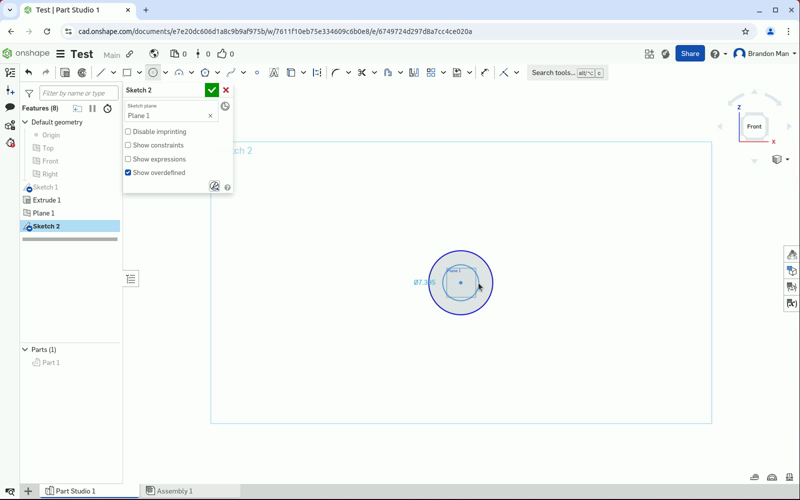
mouse_move(467, 263)
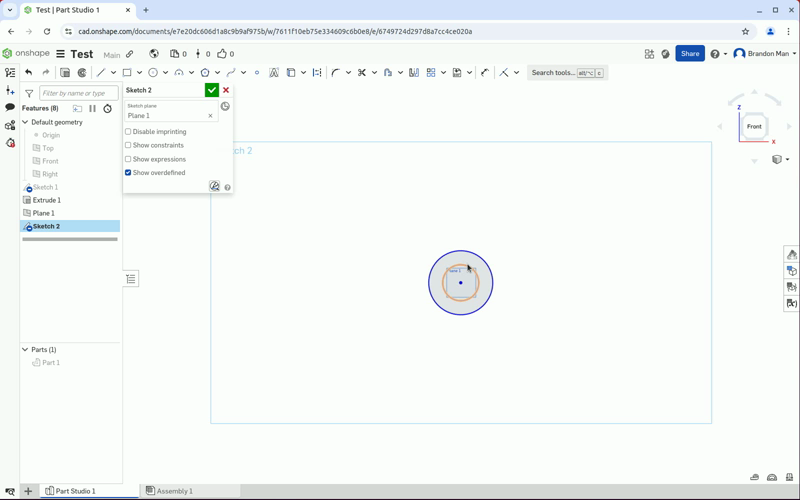
click(467, 263)
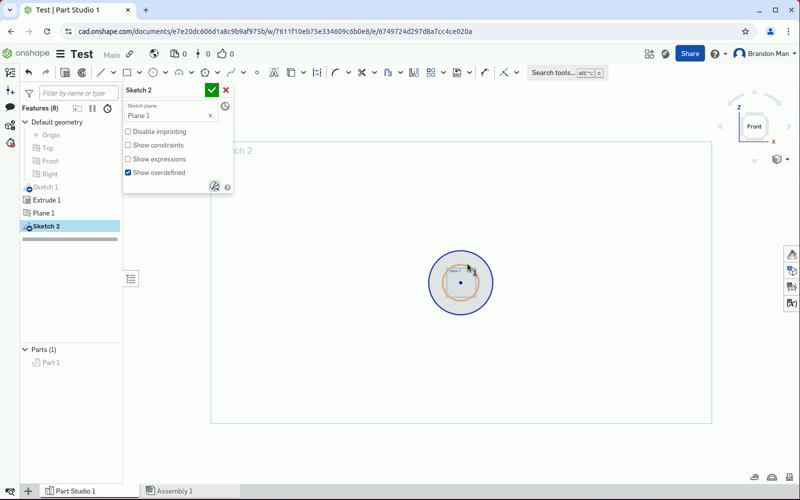
mouse_move(73, 352)
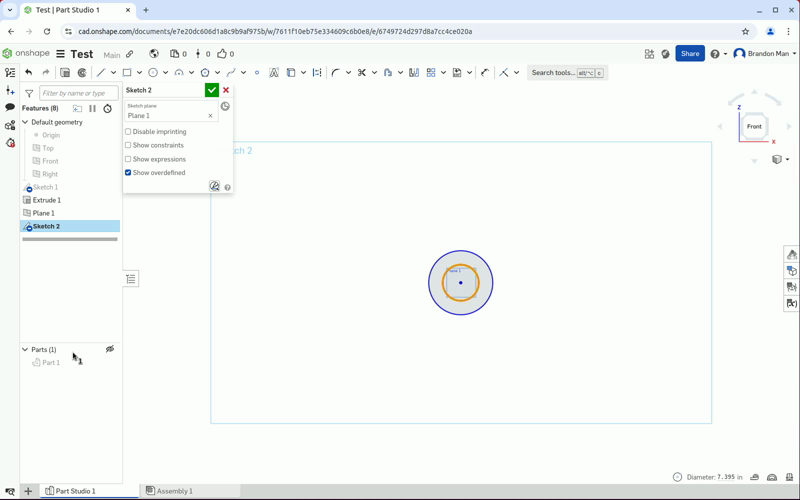
key(shift+y)
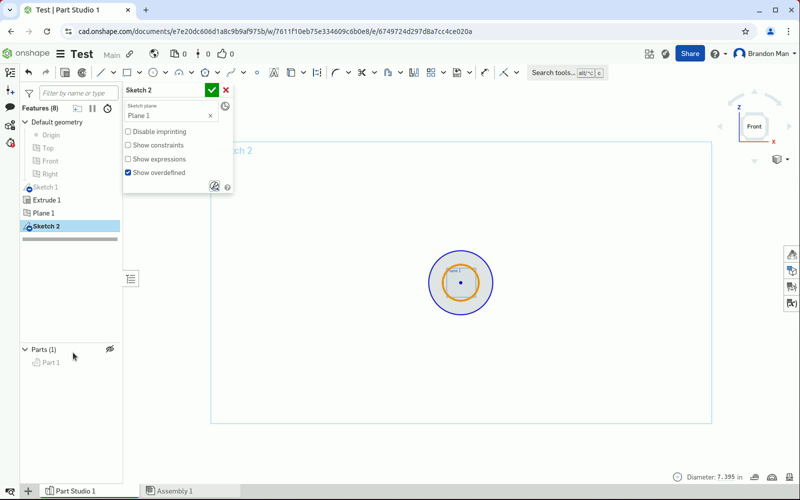
key(shift+e)
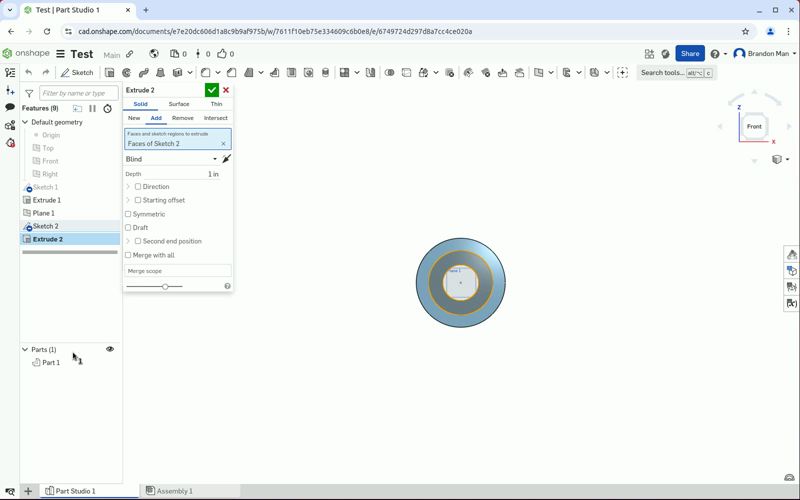
mouse_move(143, 106)
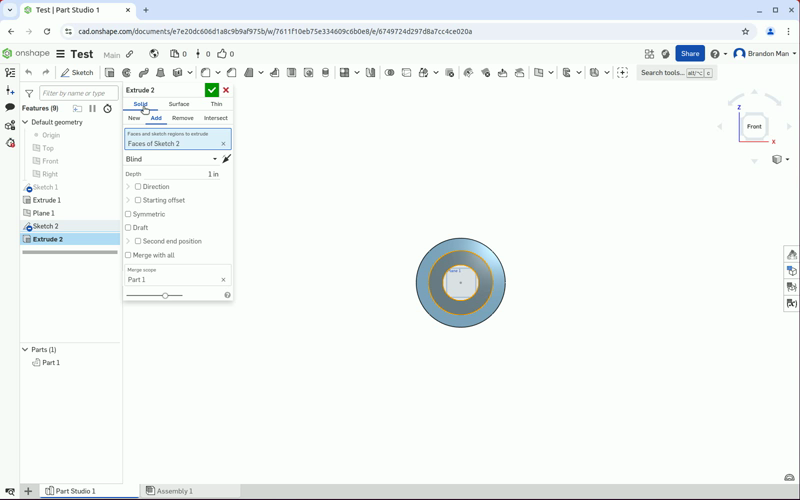
click(143, 106)
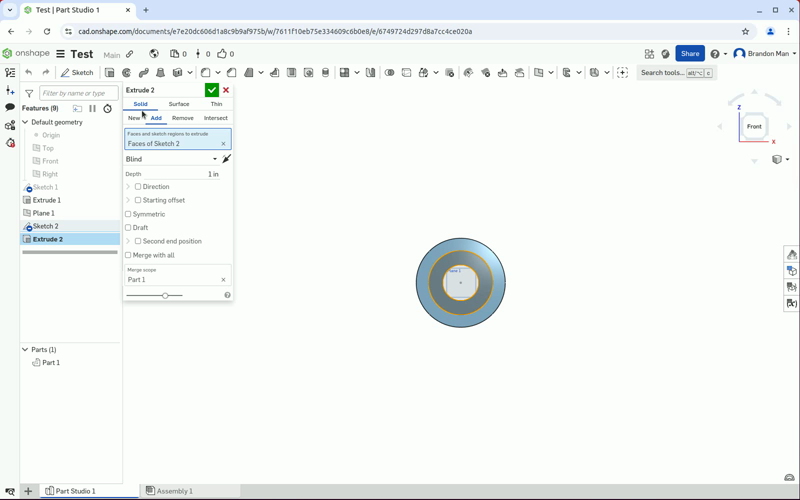
mouse_move(137, 120)
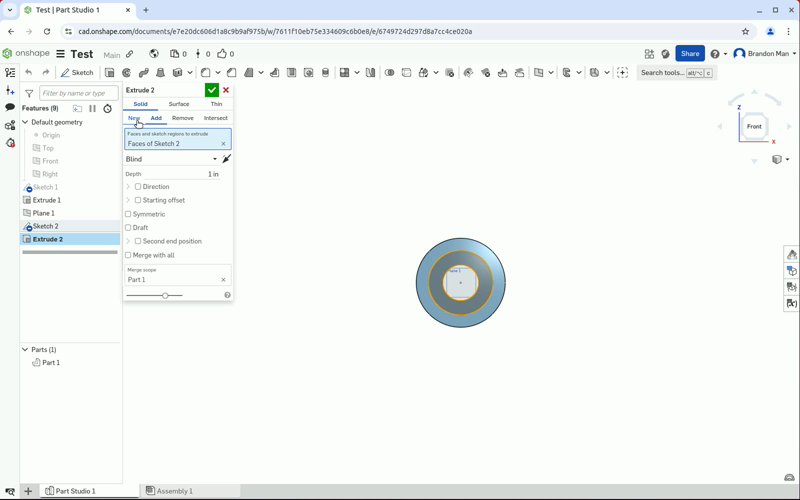
click(137, 120)
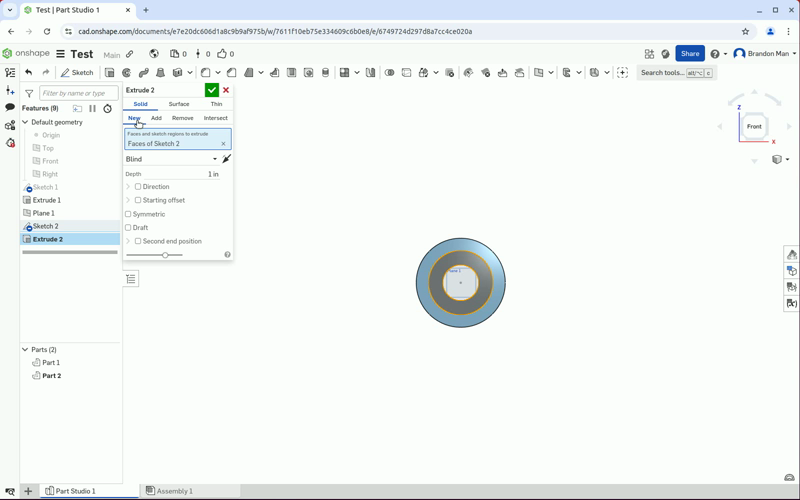
key(tab, 4)
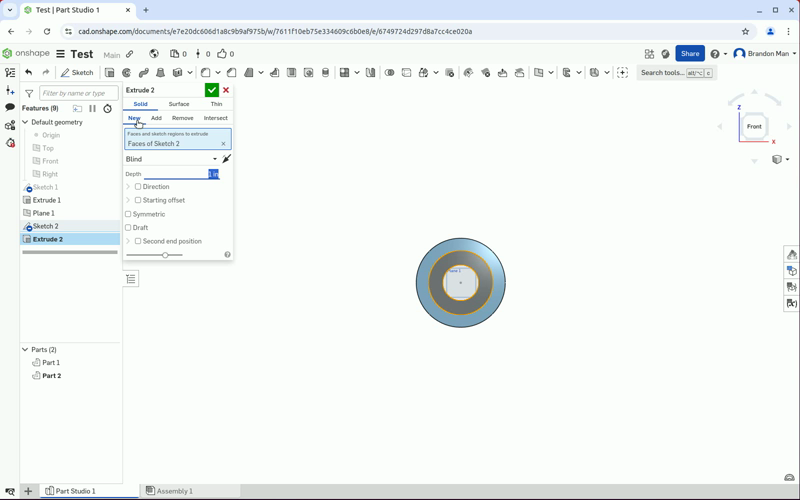
text(1.204)
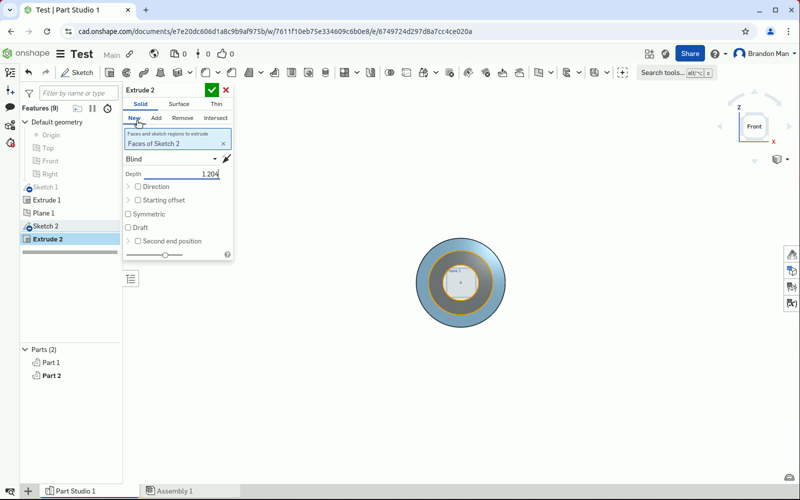
key(enter)
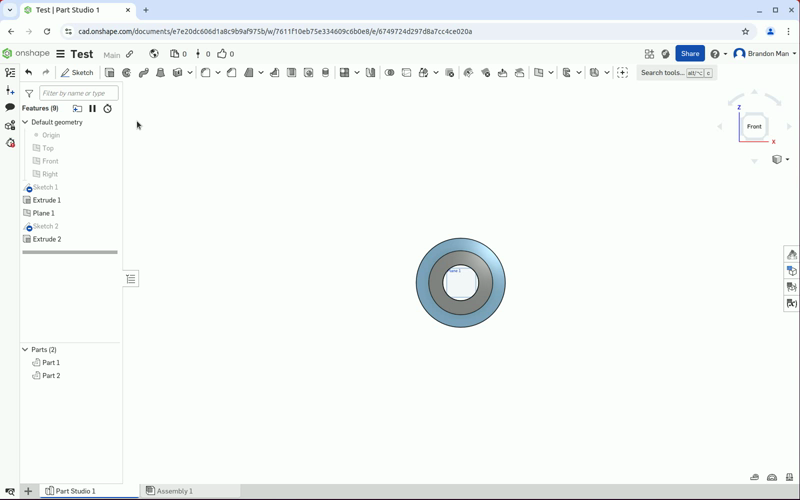
key(shift+h)
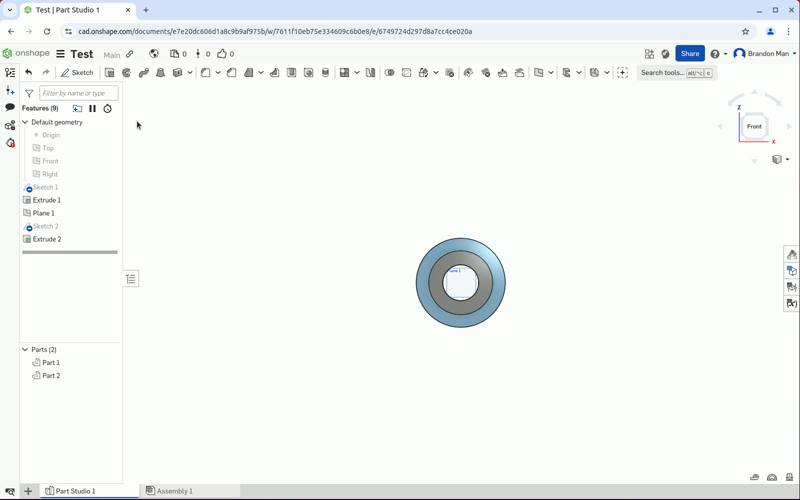
key(shift+h)
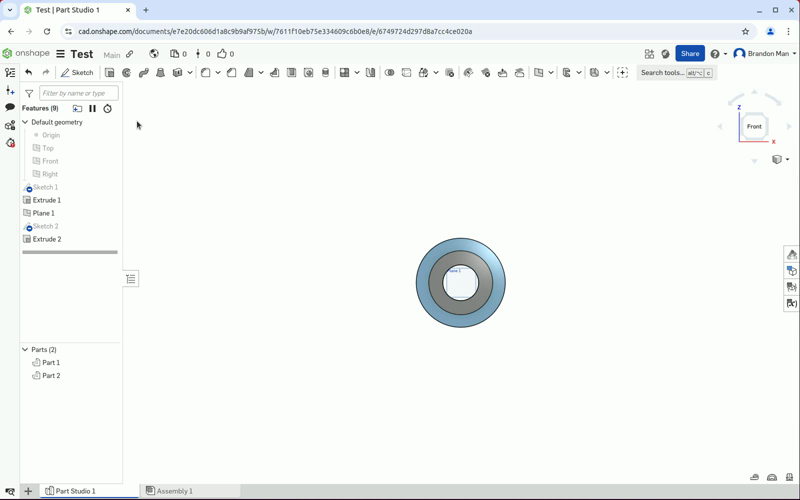
key(shift+7)
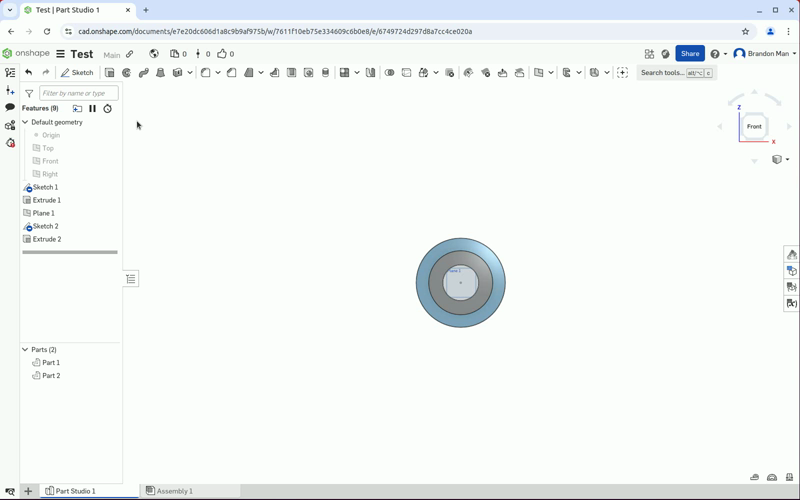
key(left, 2)
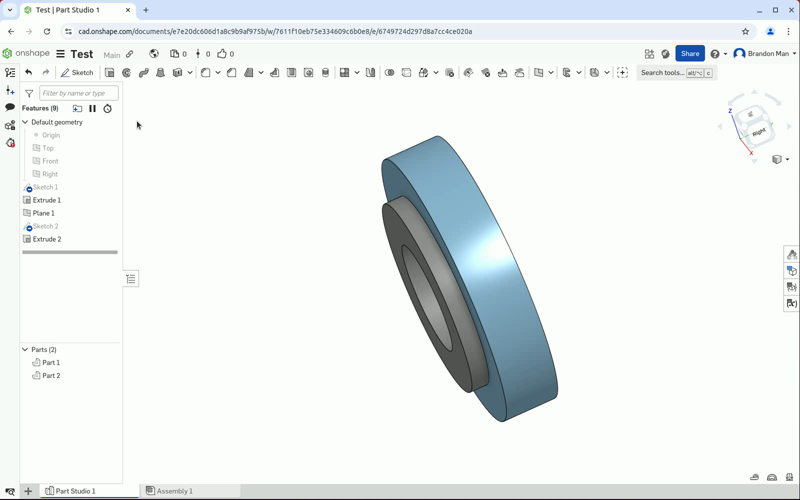
key(down, 2)
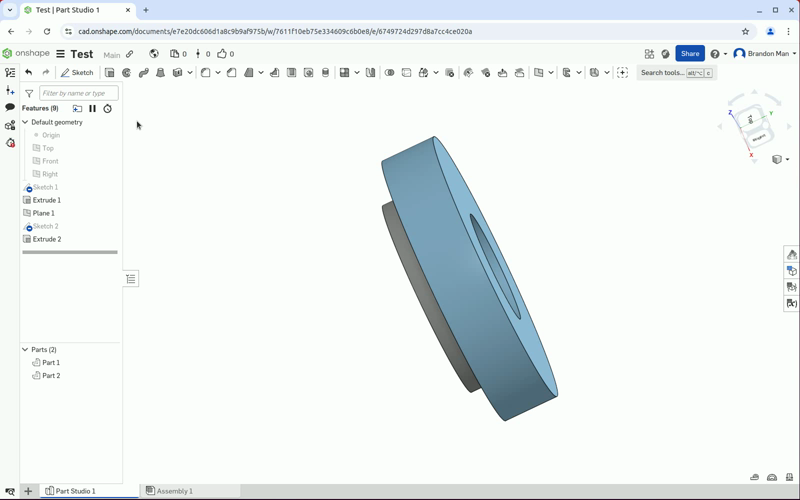
key(up, 2)
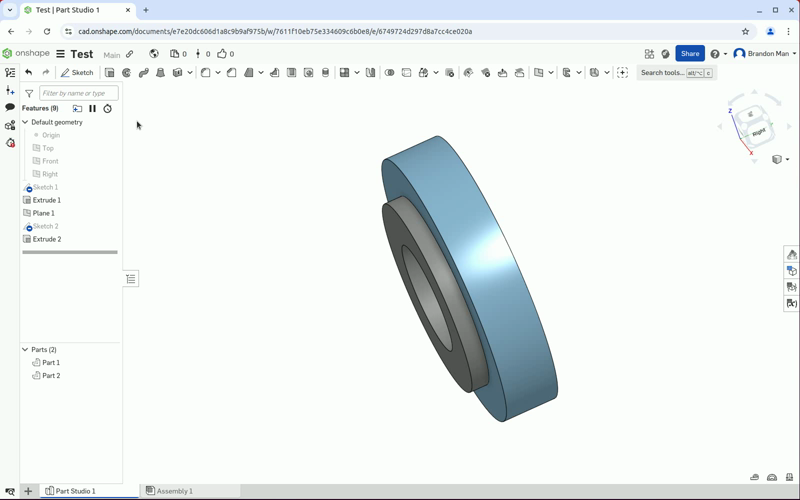
key(right, 2)
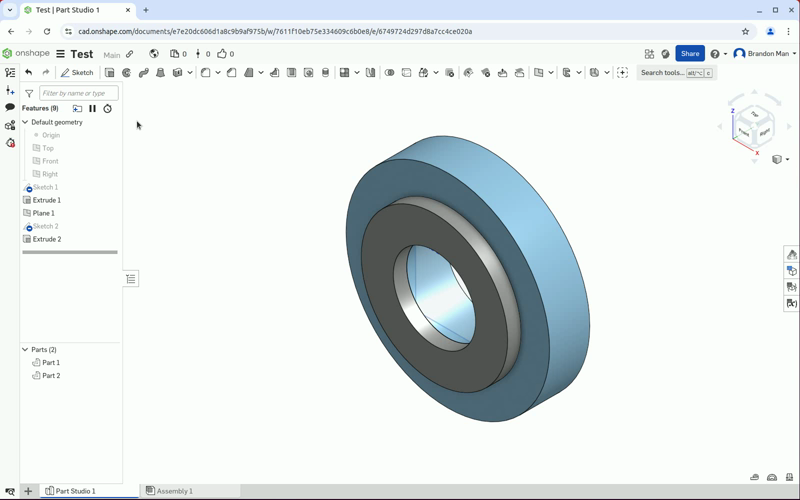
mouse_move(73, 189)
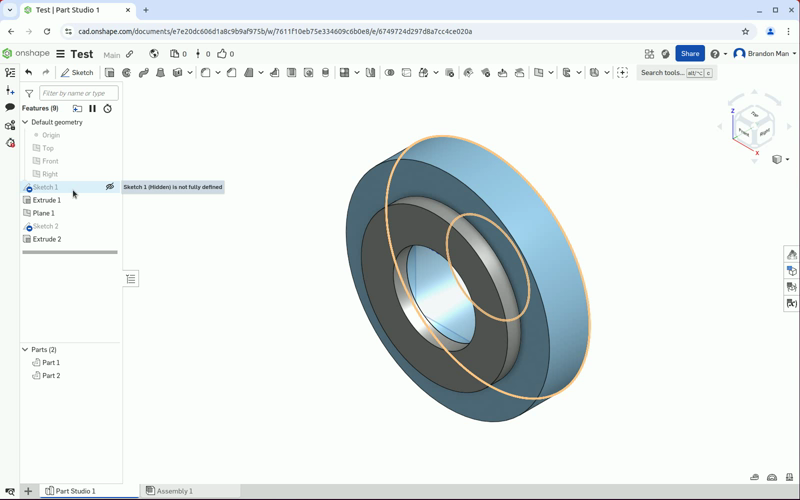
click(73, 189)